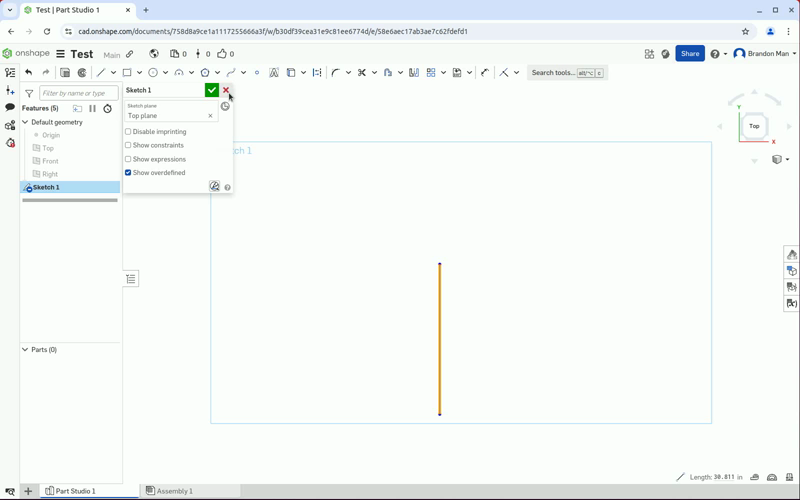
key(shift+h)
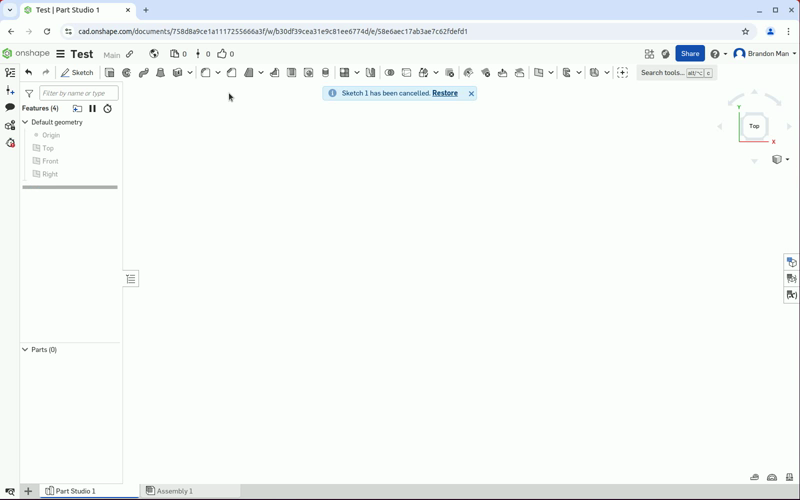
mouse_move(73, 352)
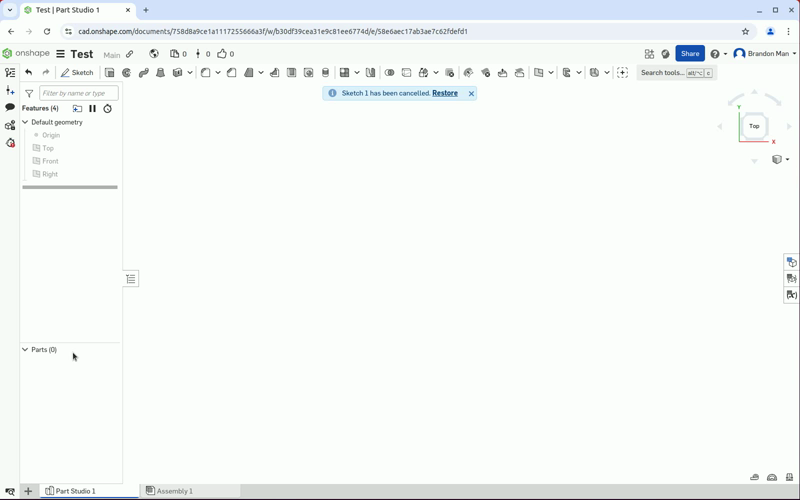
key(y)
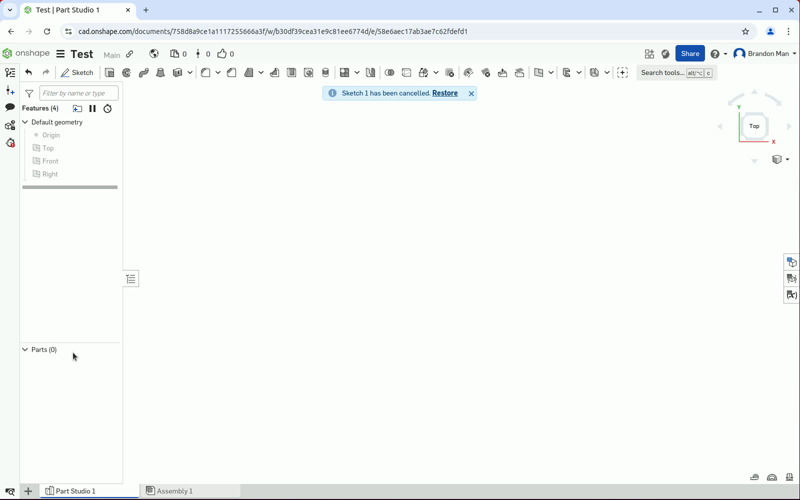
key(shift+p)
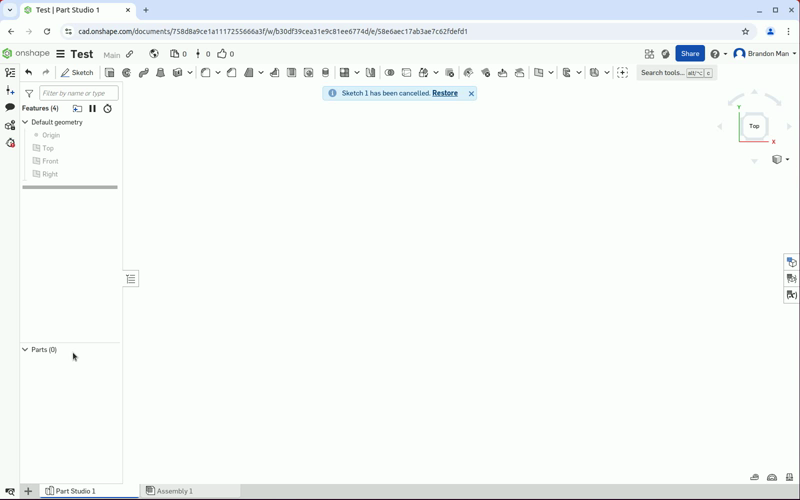
key(space)
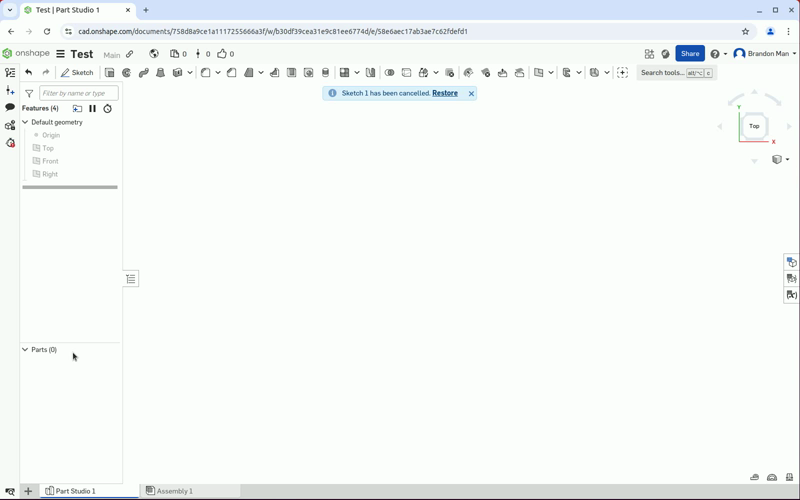
key_down(shift)
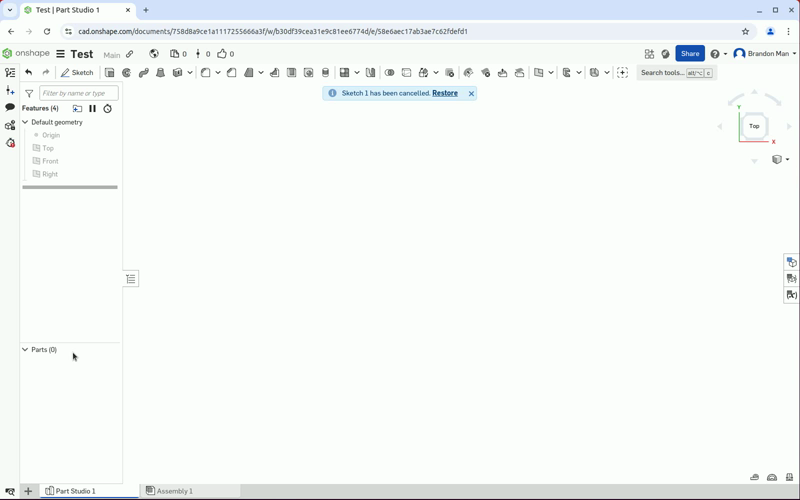
key(up)
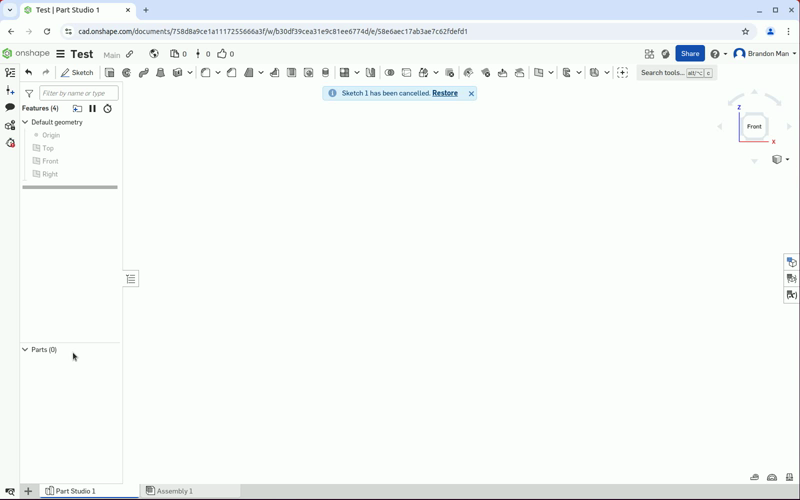
key_up(shift)
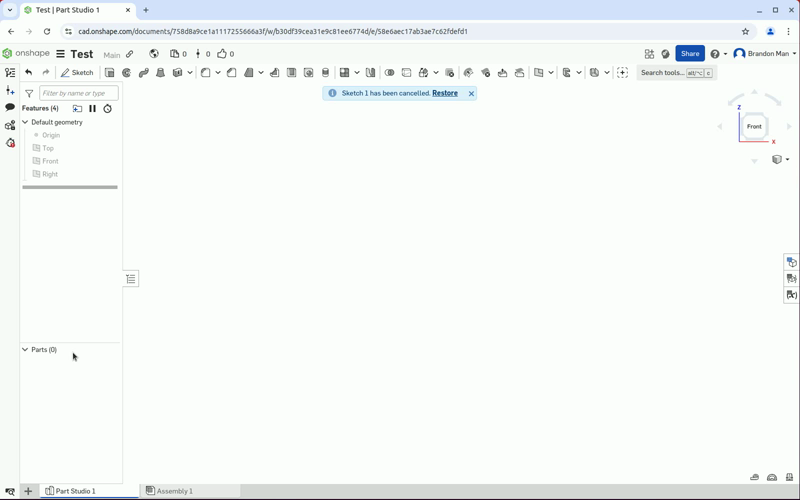
mouse_move(73, 352)
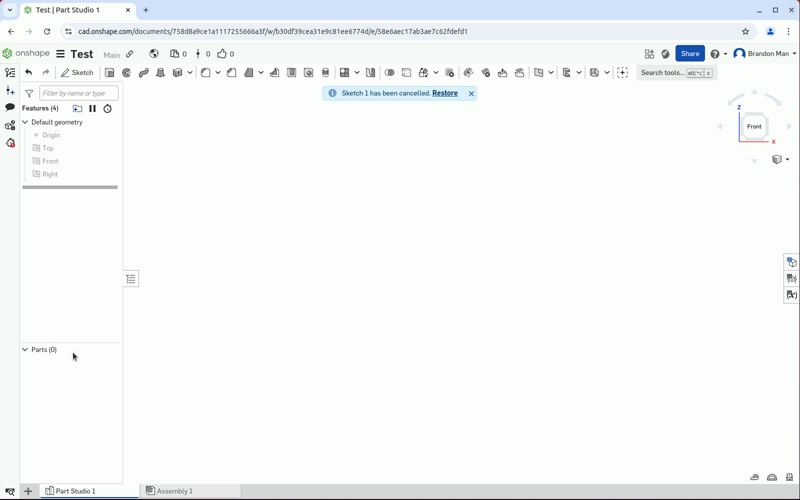
key(shift+y)
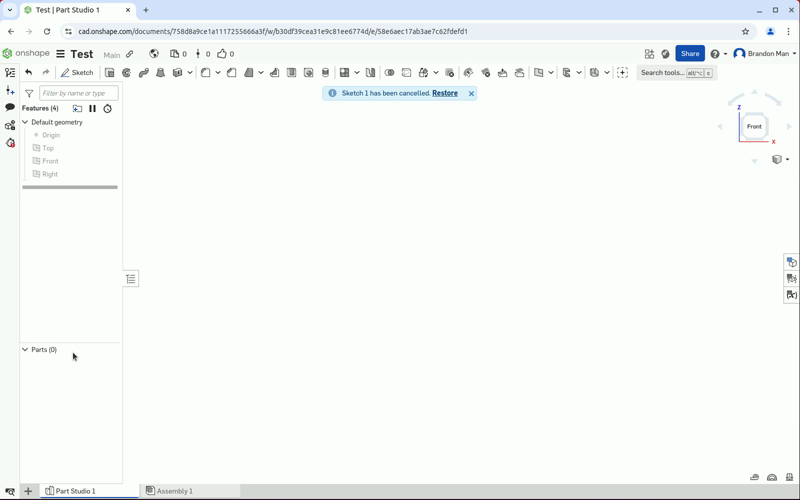
key(shift+s)
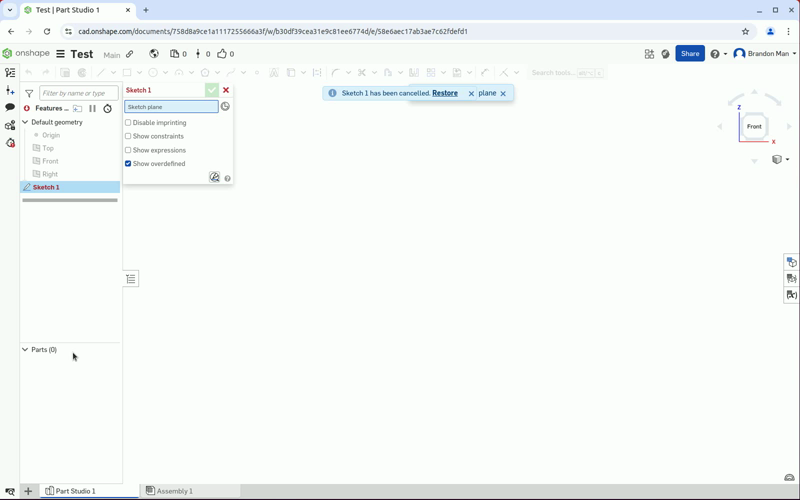
mouse_move(73, 163)
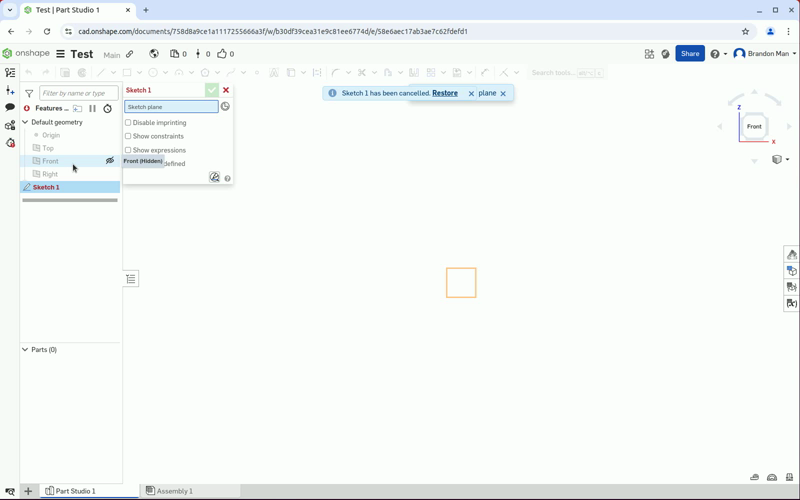
click(73, 163)
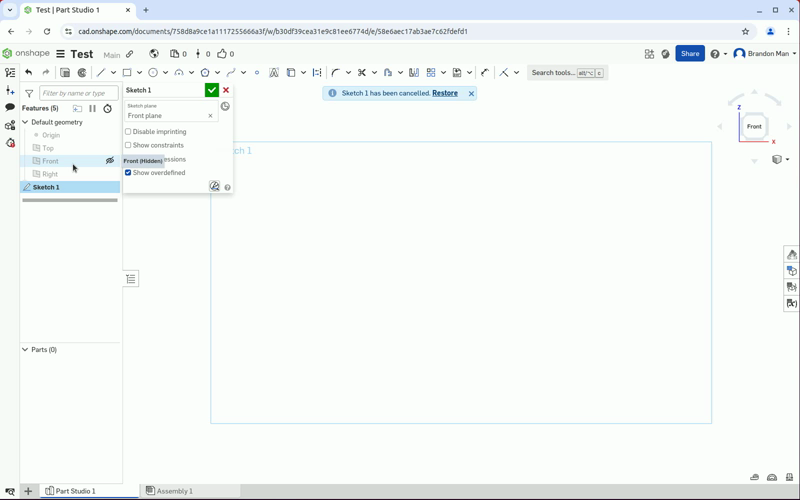
mouse_move(73, 352)
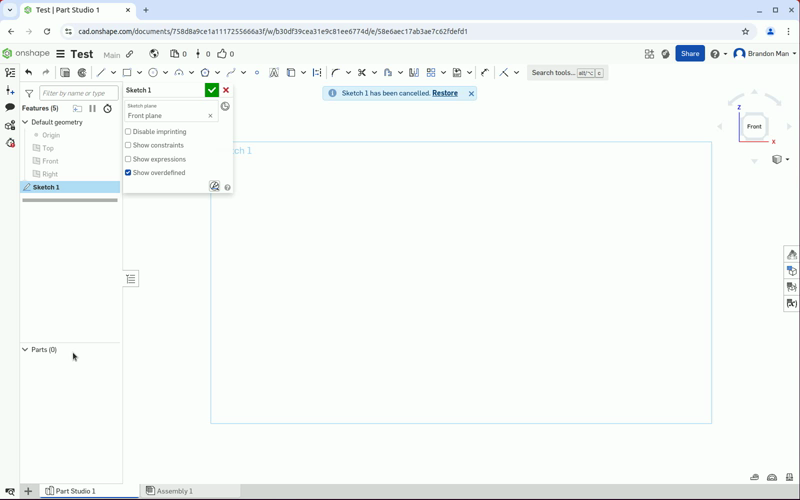
key(y)
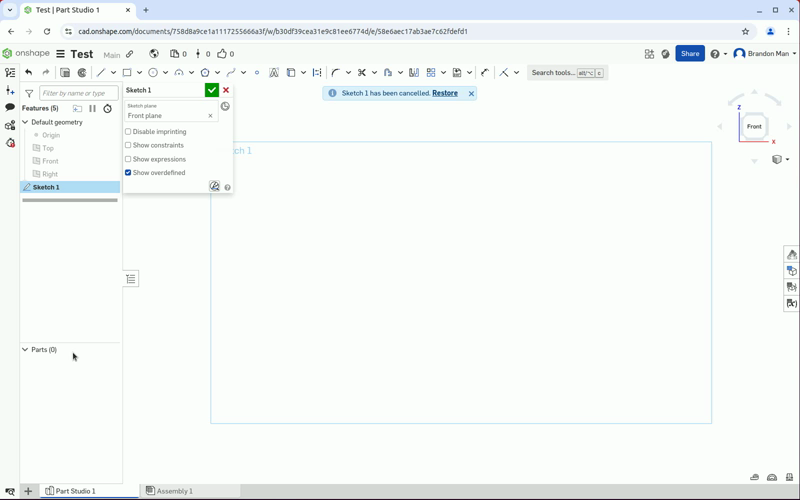
key(c)
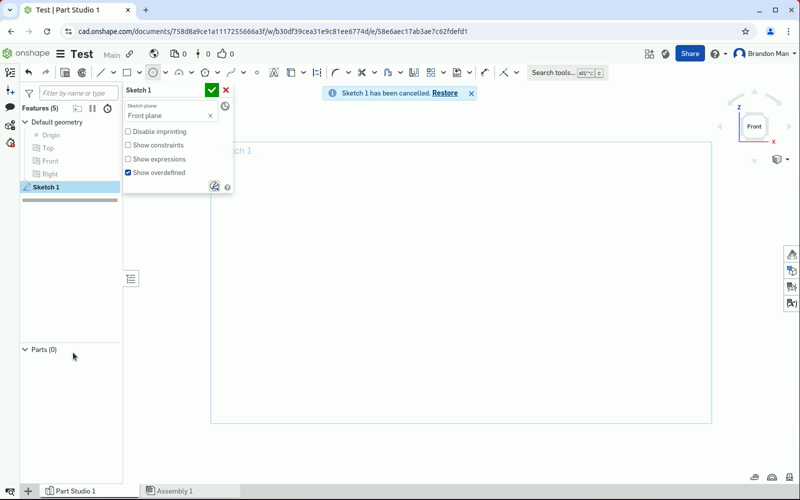
key_down(shift)
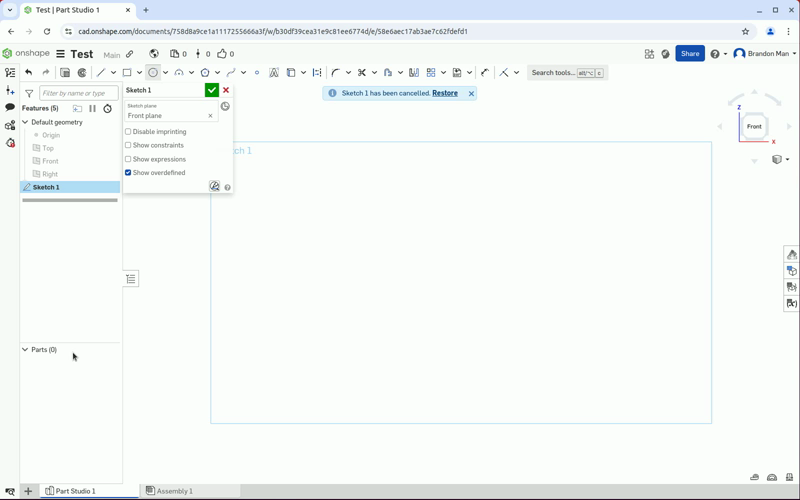
mouse_move(461, 282)
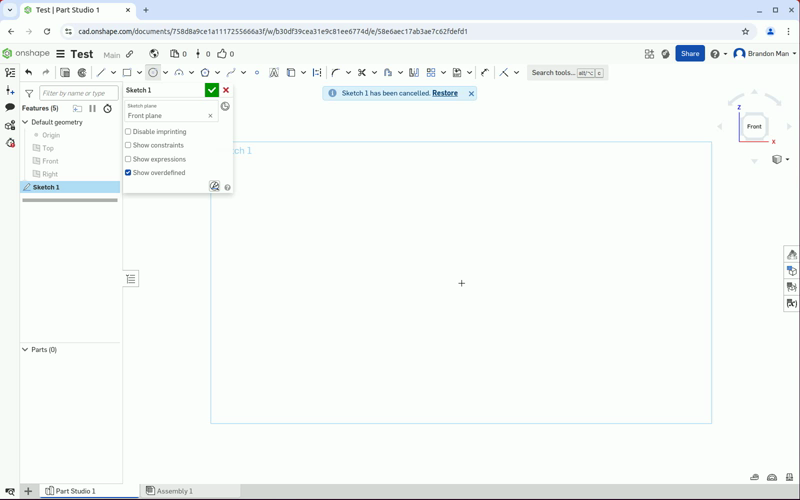
click(461, 282)
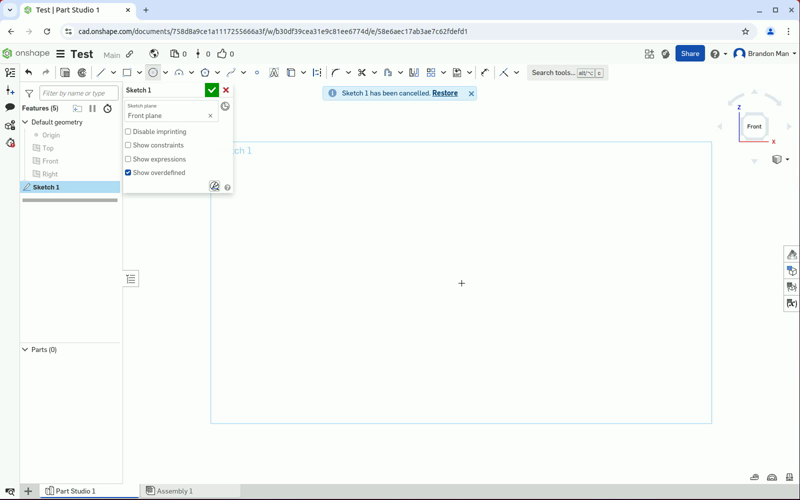
key_up(shift)
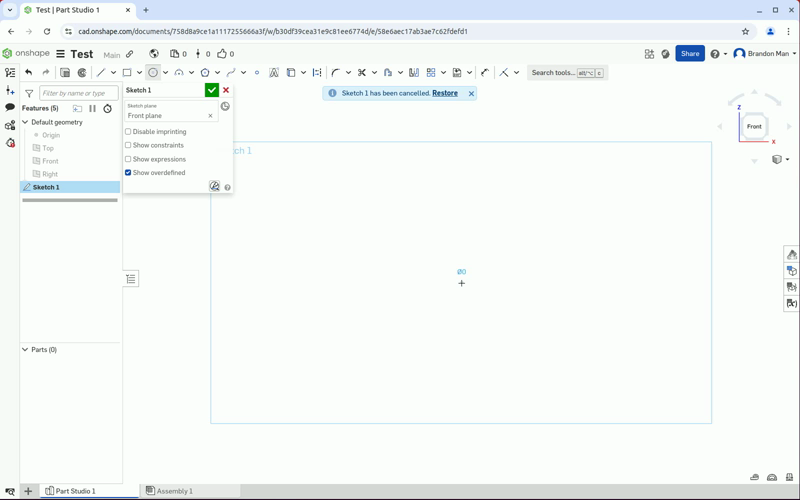
mouse_move(487, 282)
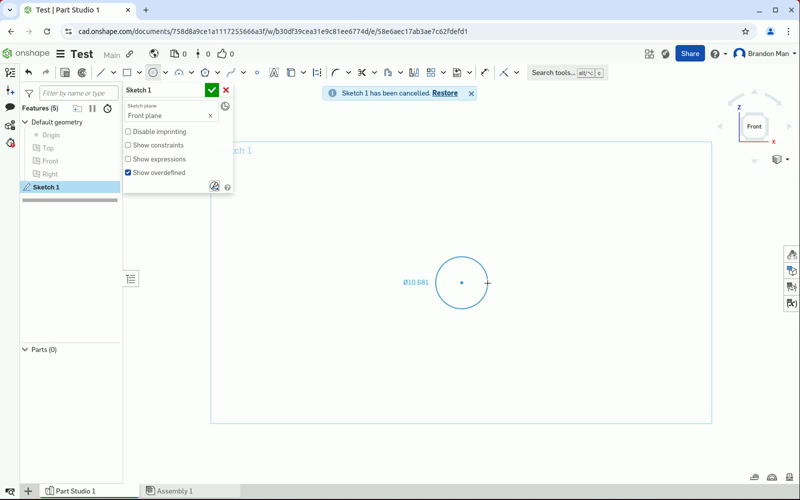
click(487, 282)
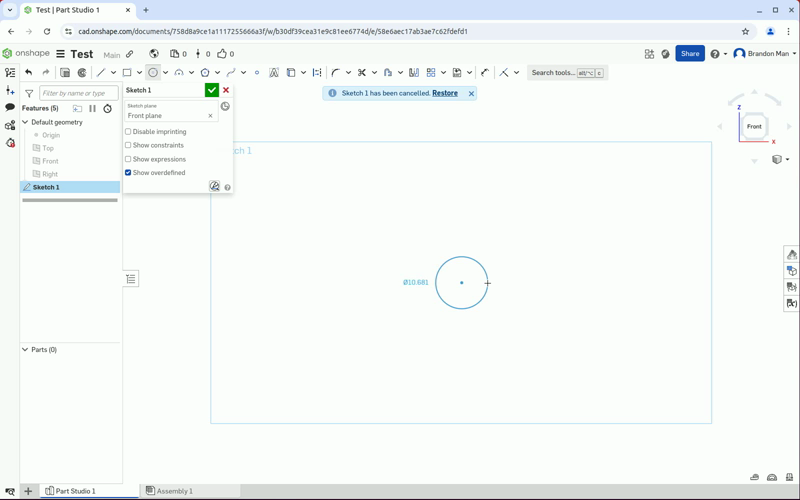
key(esc)
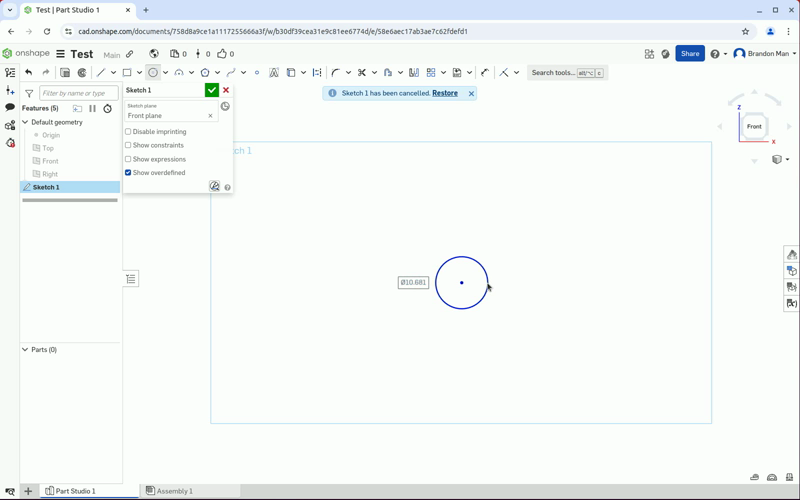
mouse_move(451, 303)
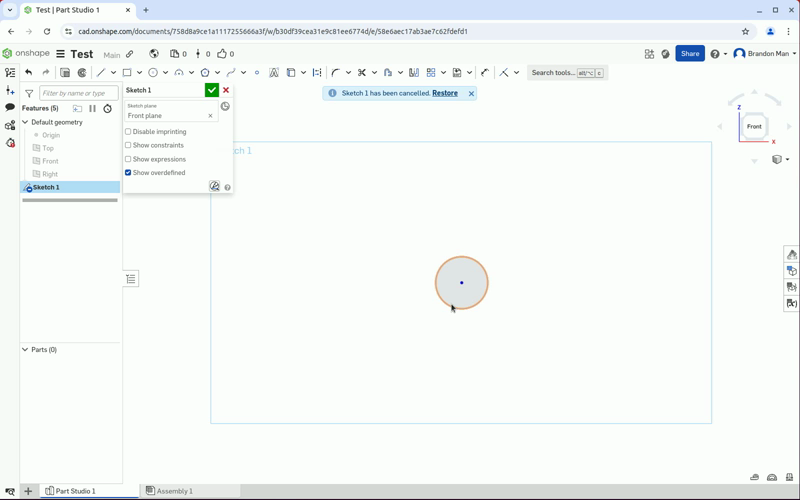
click(451, 303)
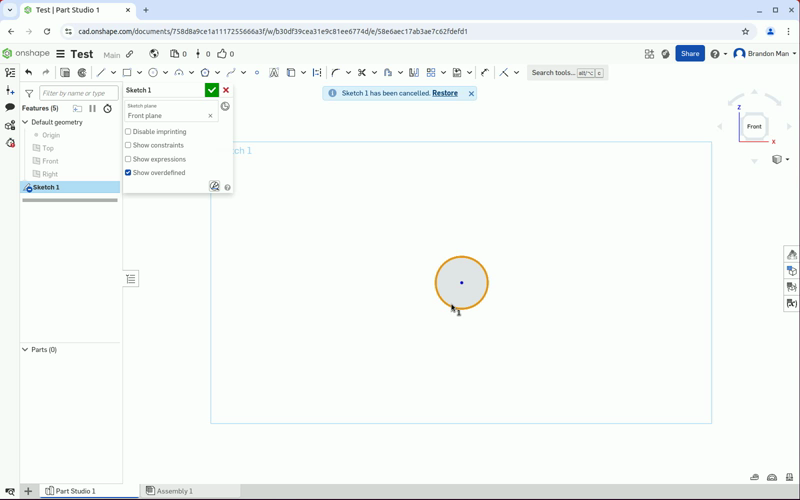
mouse_move(73, 352)
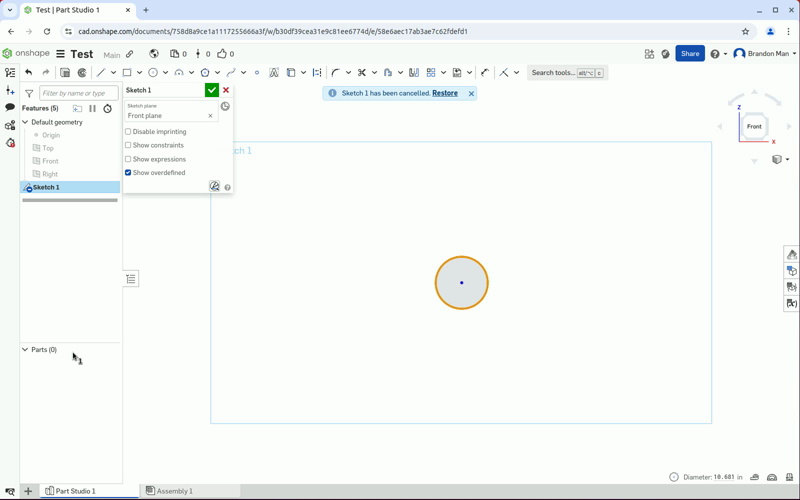
key(shift+y)
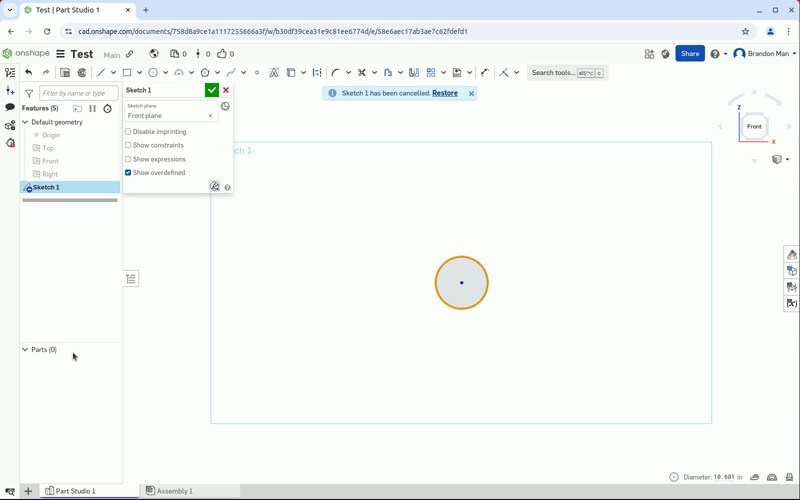
key(shift+e)
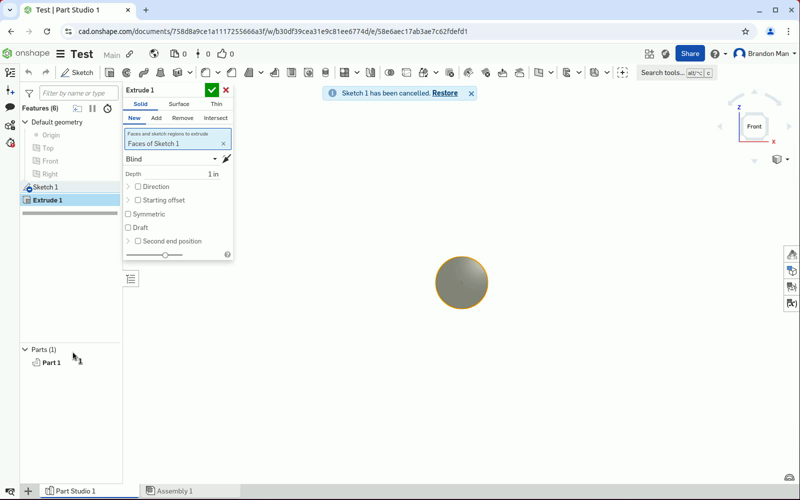
mouse_move(143, 106)
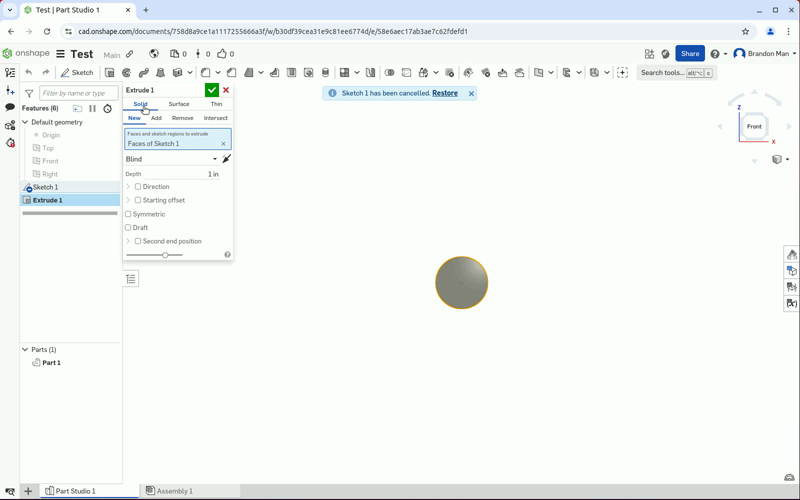
click(143, 106)
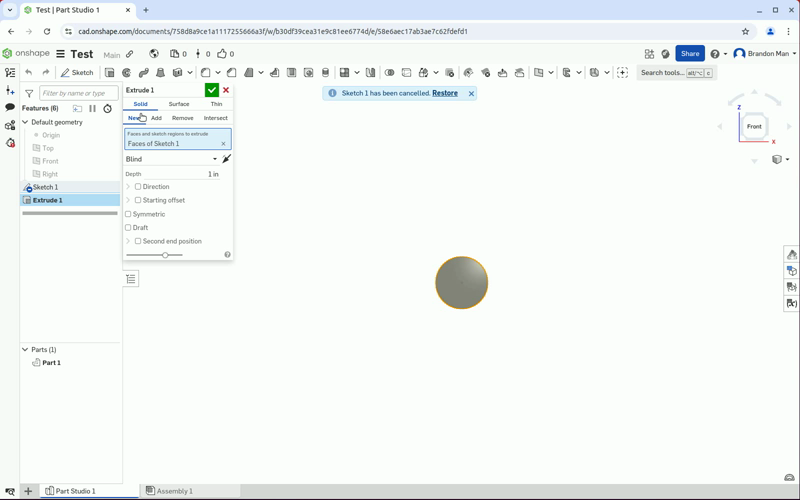
mouse_move(137, 120)
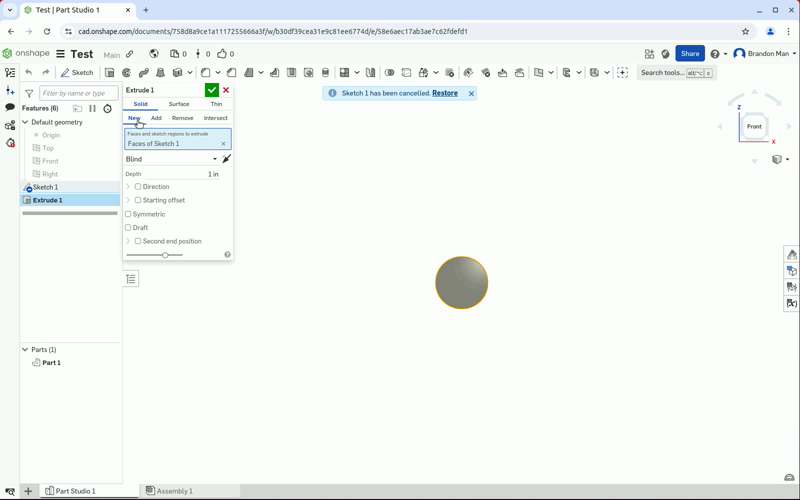
click(137, 120)
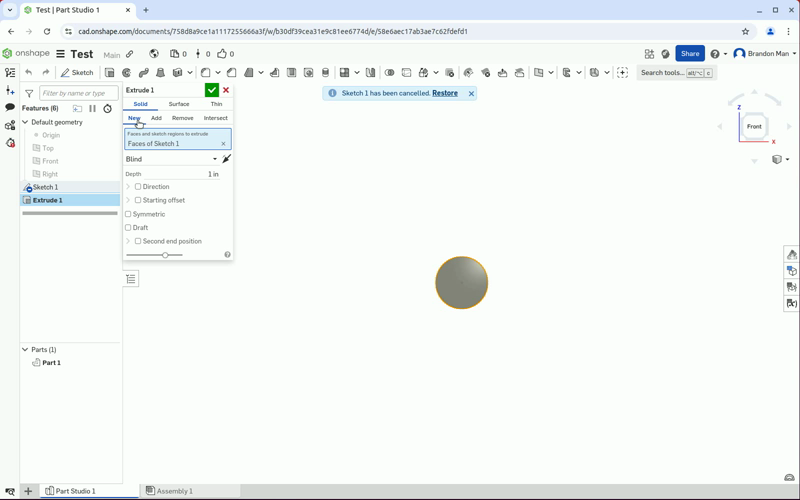
key(tab, 4)
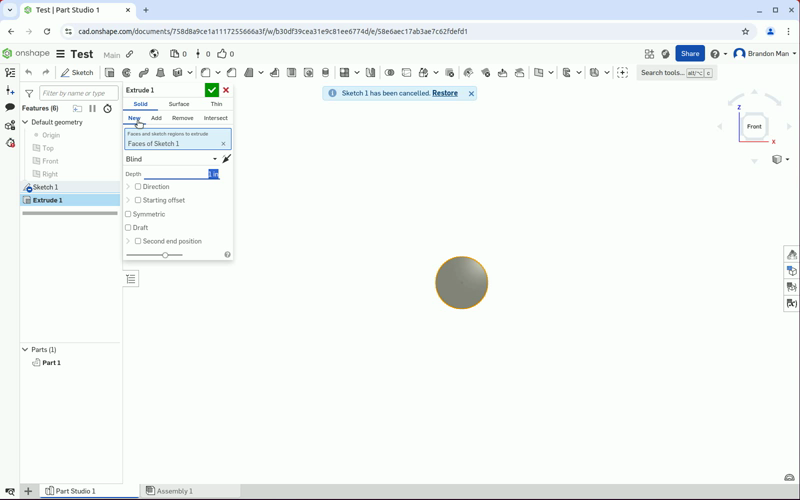
text(23.108)
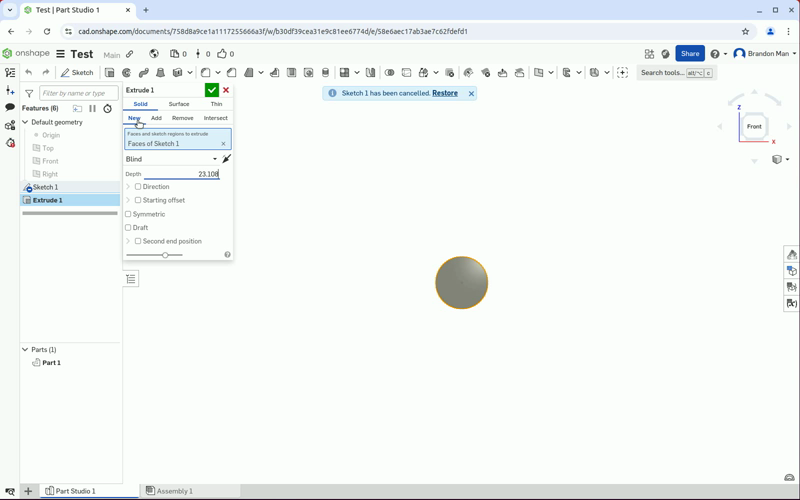
key(enter)
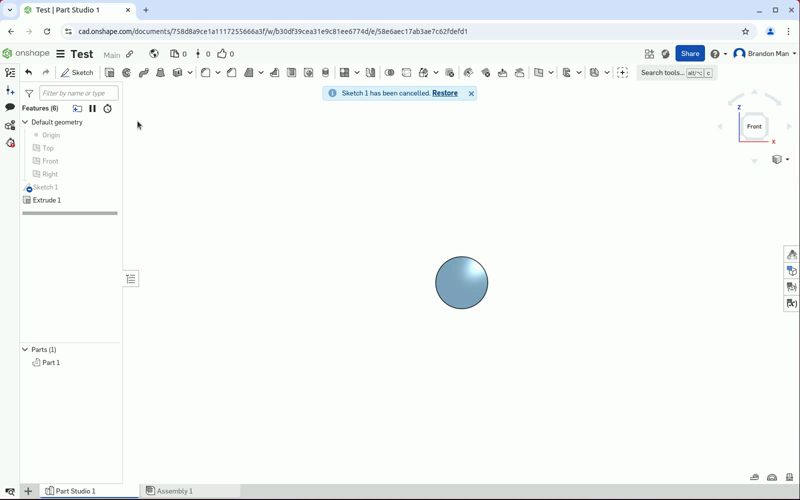
key(shift+h)
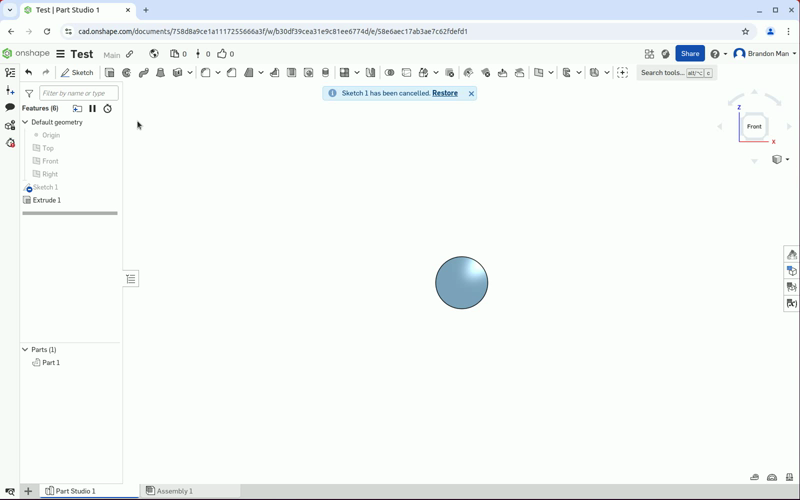
key(shift+h)
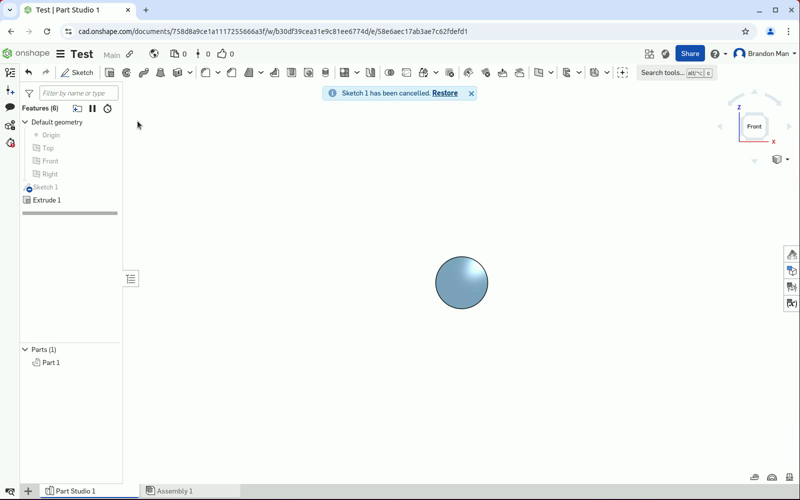
mouse_move(73, 189)
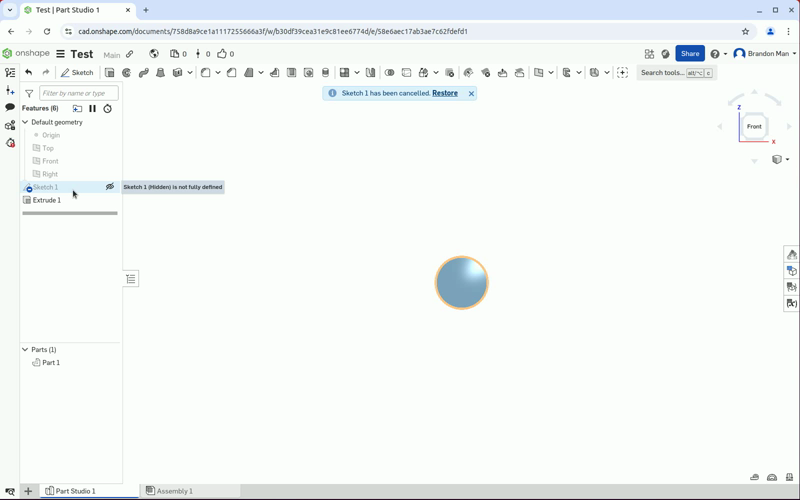
click(73, 189)
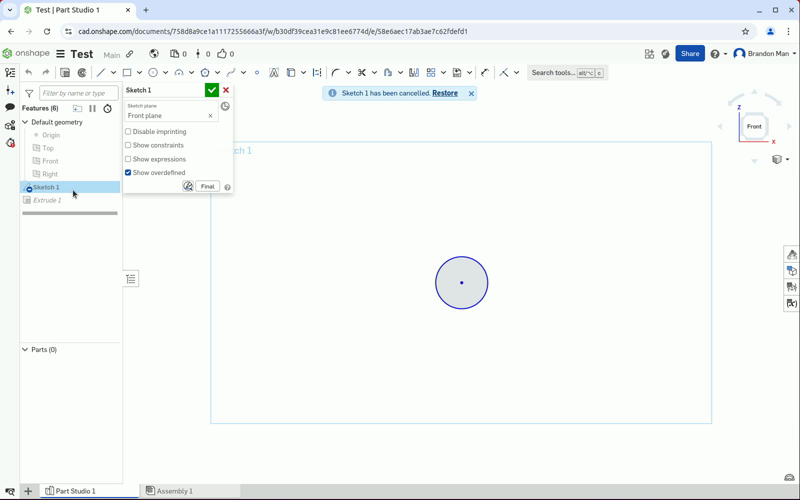
mouse_move(229, 92)
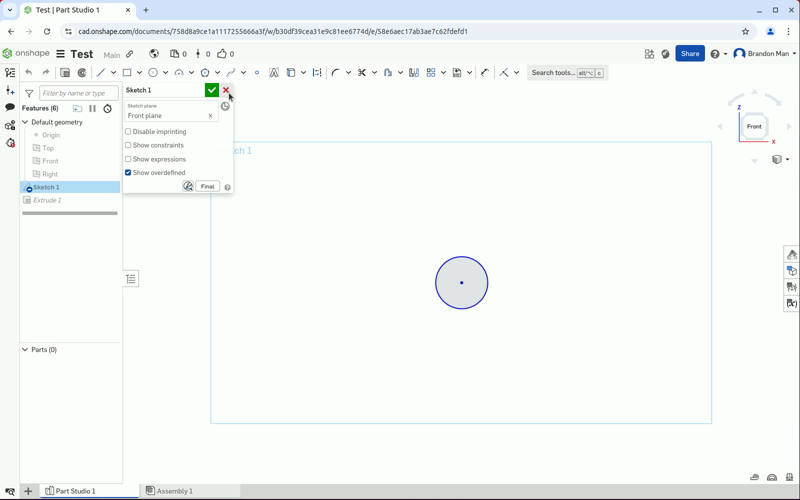
click(229, 92)
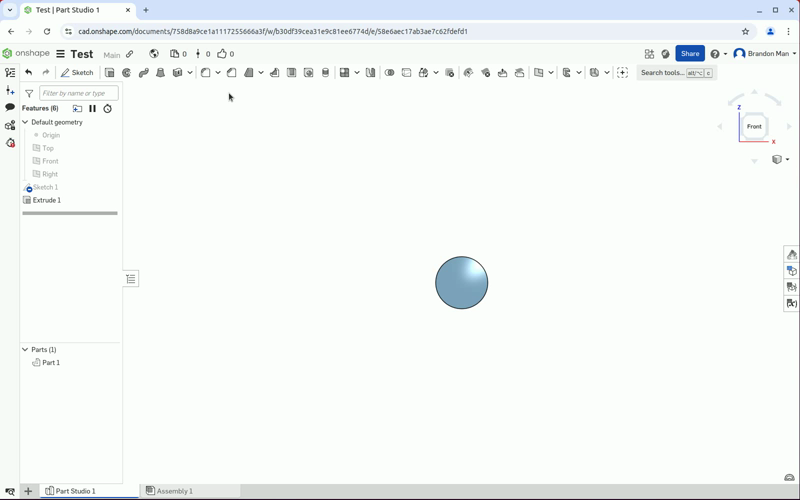
mouse_move(541, 75)
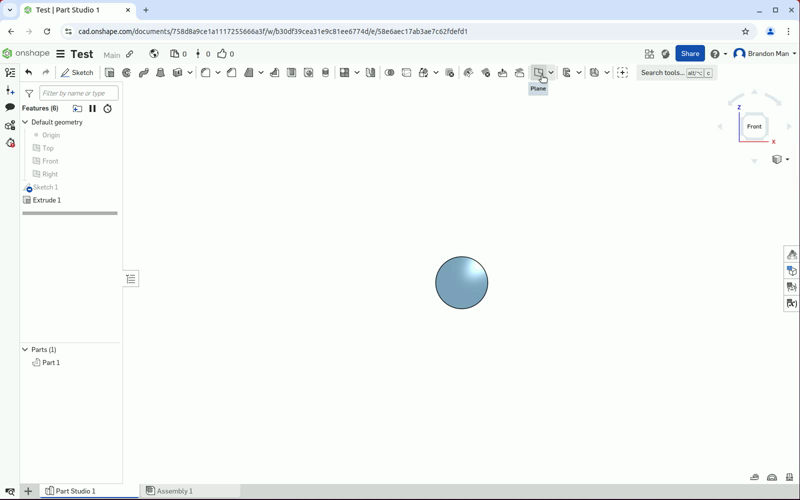
click(541, 75)
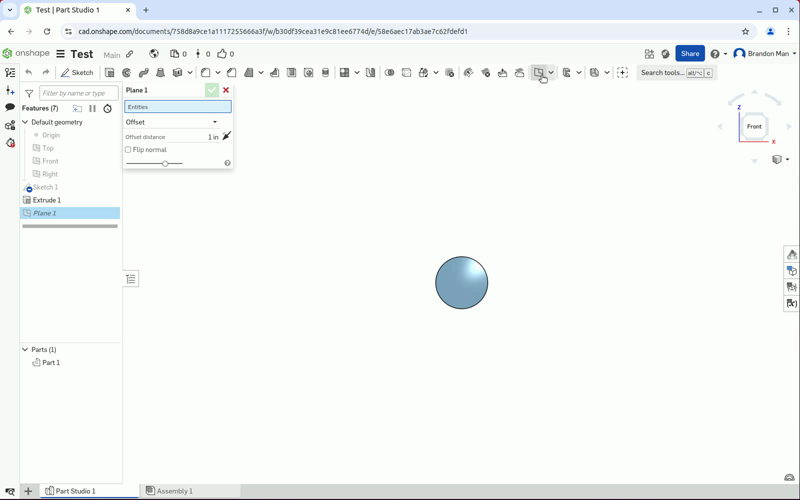
mouse_move(73, 163)
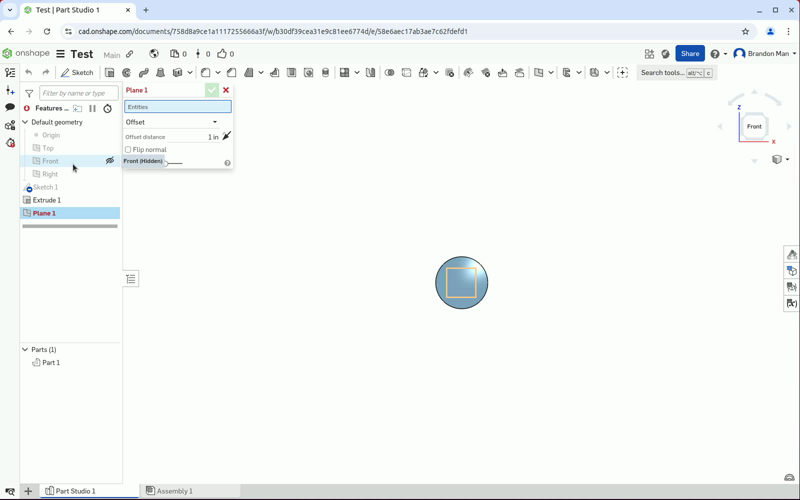
click(73, 163)
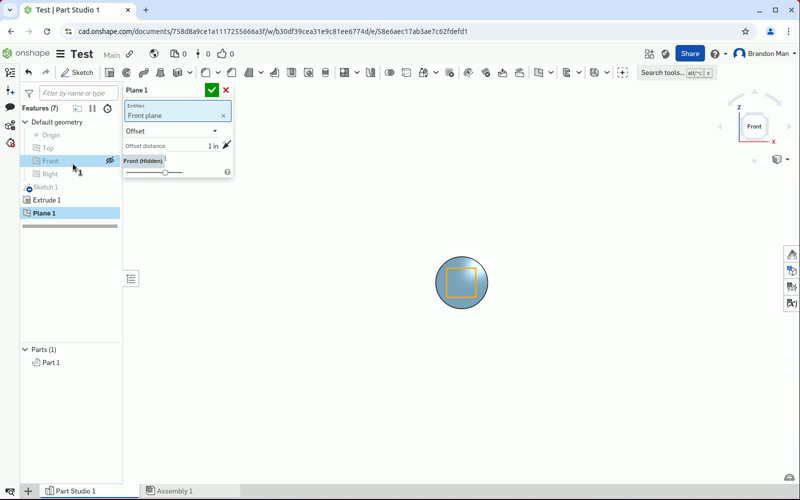
key(tab, 2)
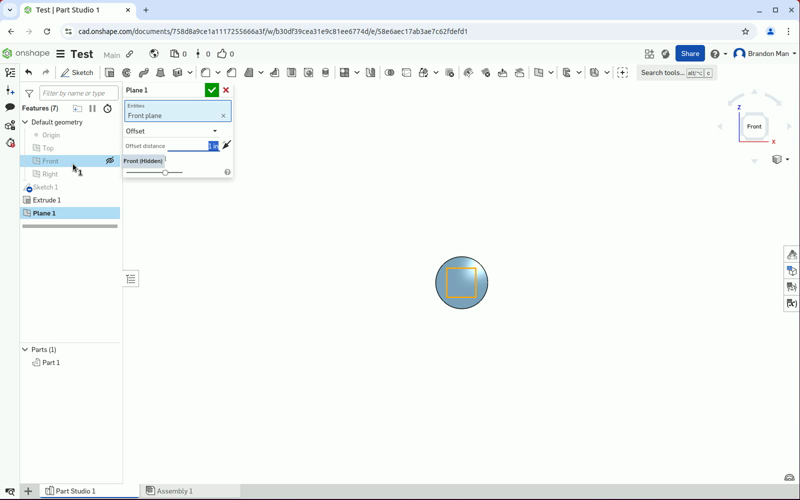
text(23.108)
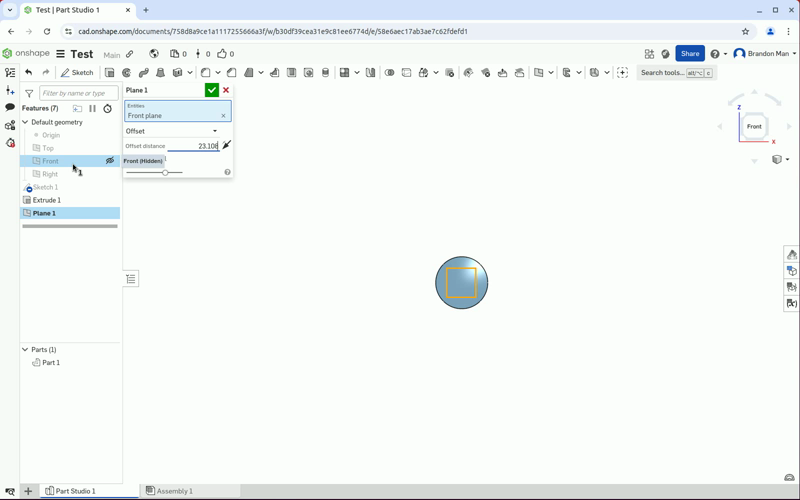
key(enter, 2)
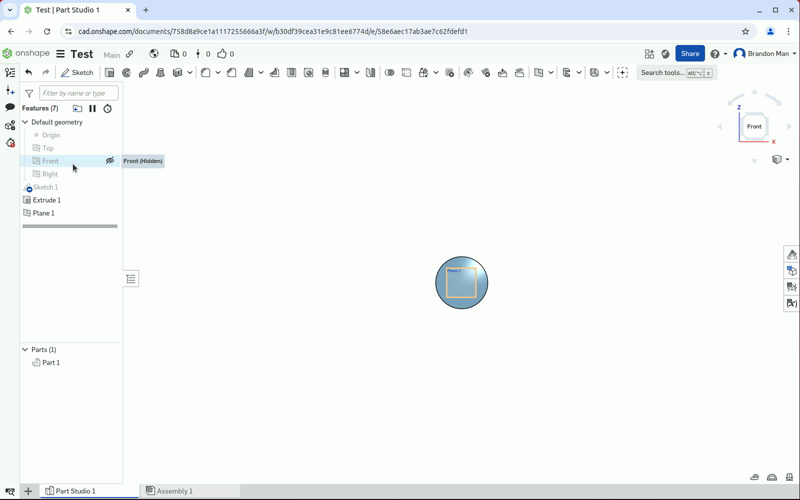
key(shift+s)
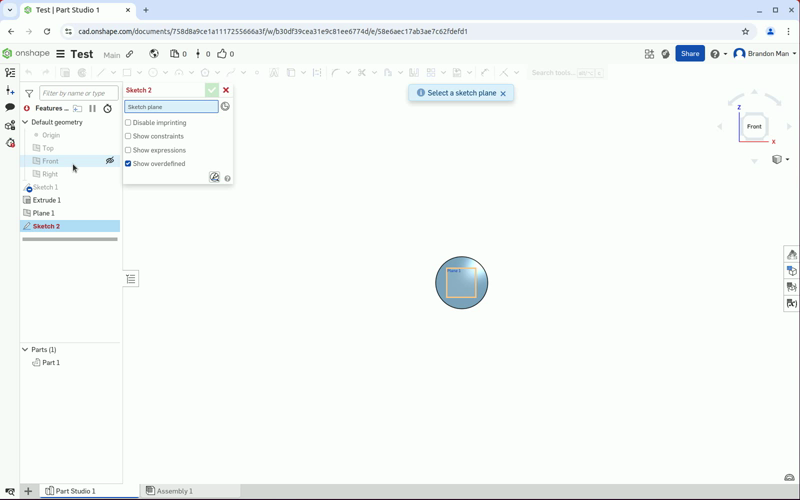
mouse_move(73, 215)
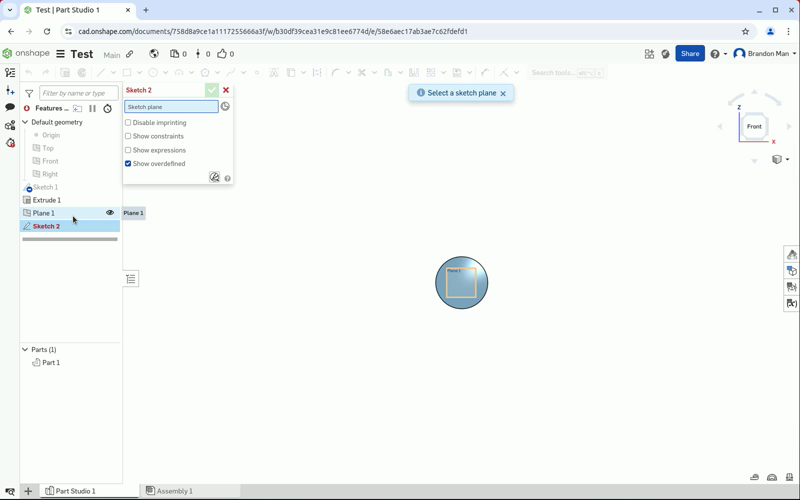
click(73, 215)
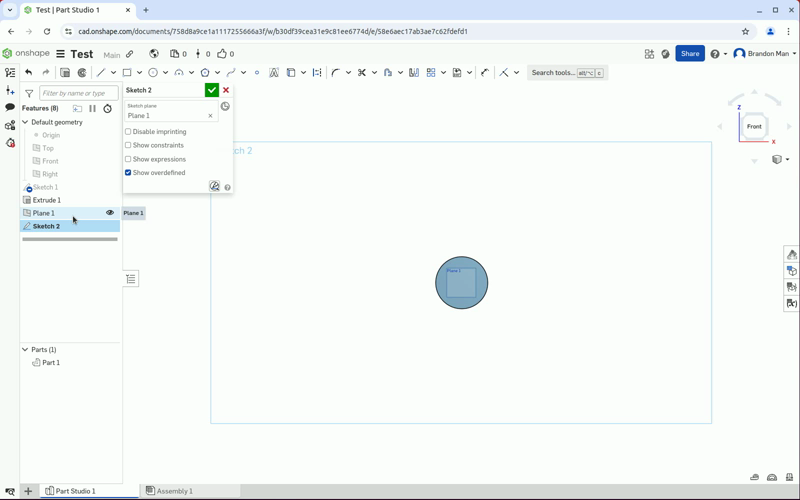
mouse_move(73, 352)
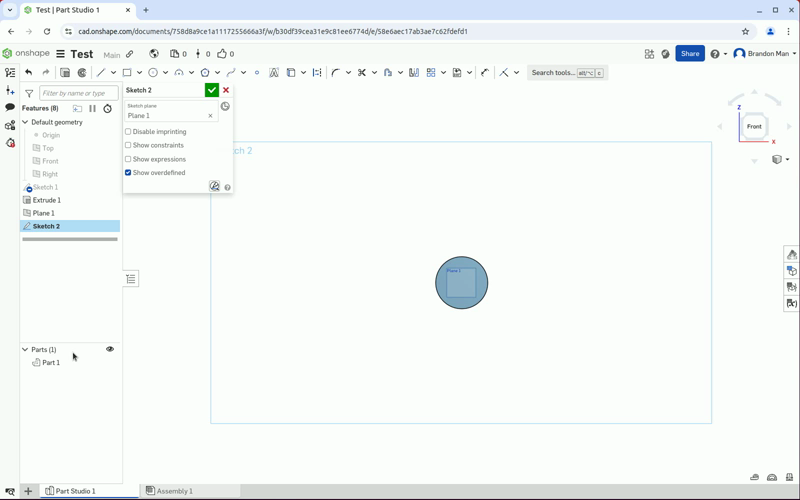
key(y)
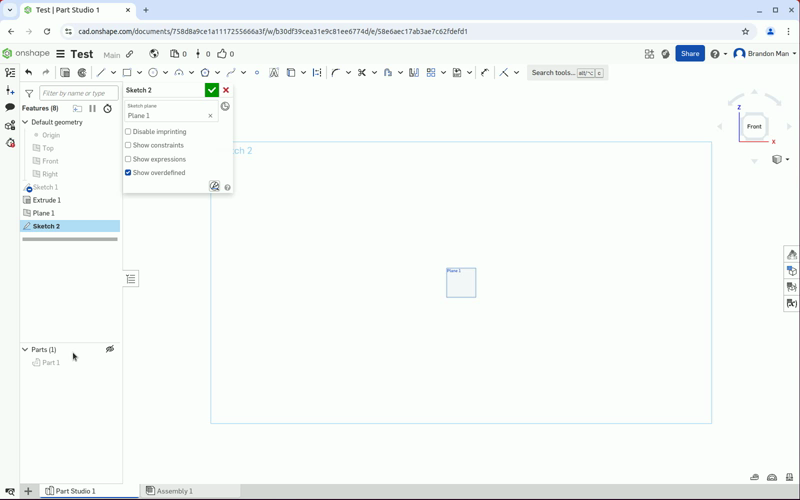
key(c)
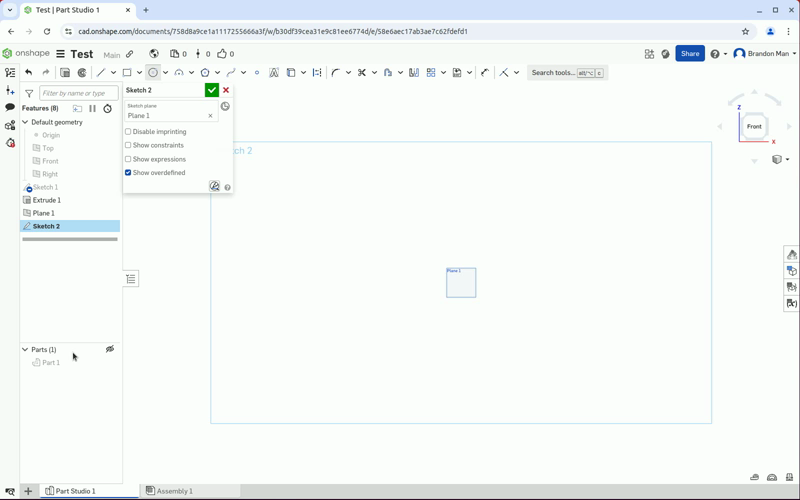
key_down(shift)
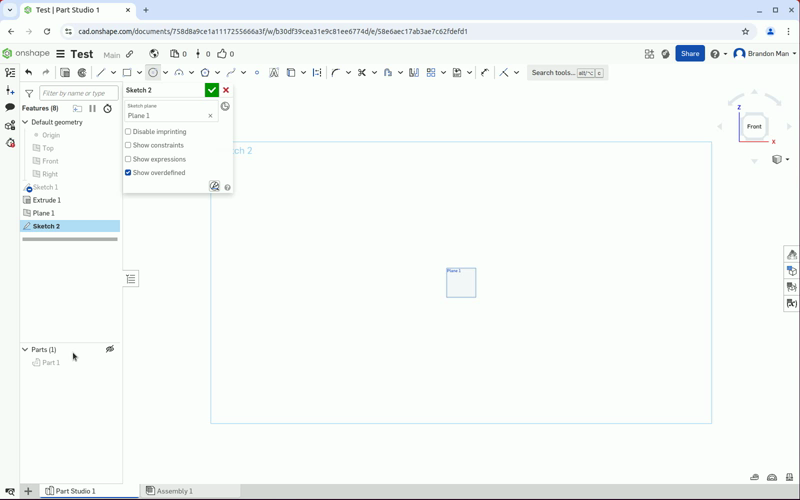
mouse_move(461, 282)
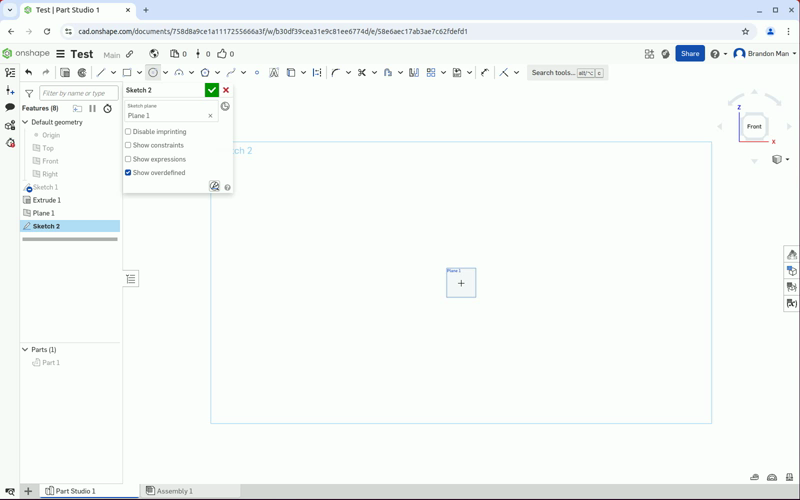
click(461, 282)
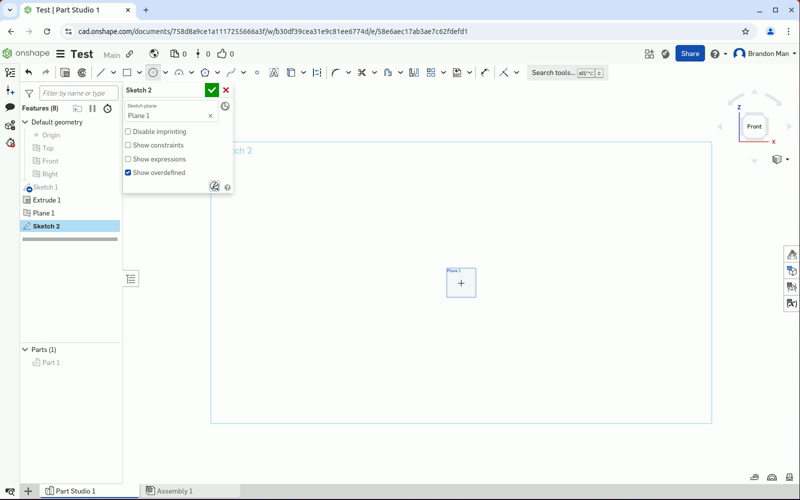
key_up(shift)
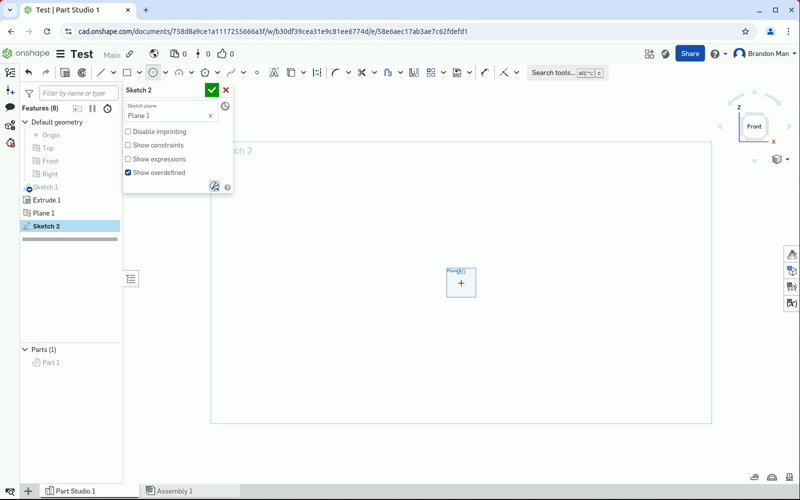
mouse_move(480, 282)
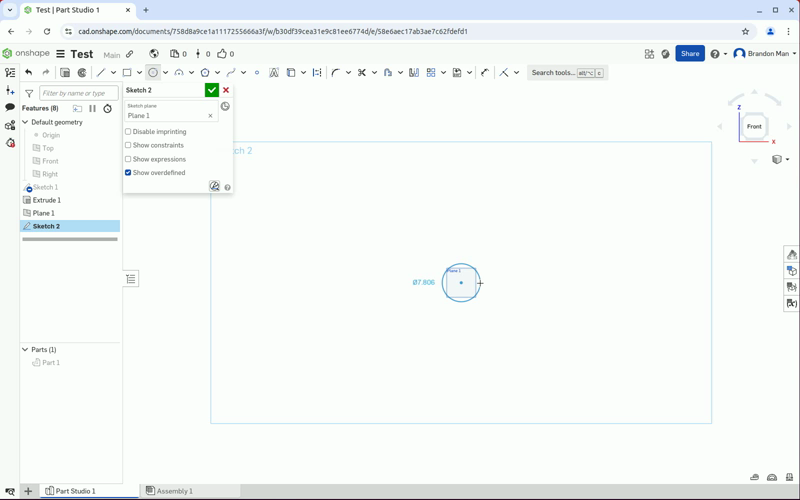
click(480, 282)
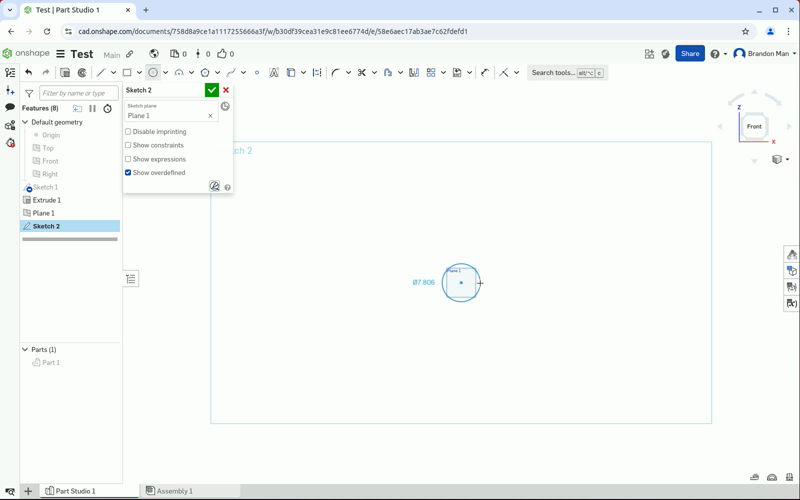
key(esc)
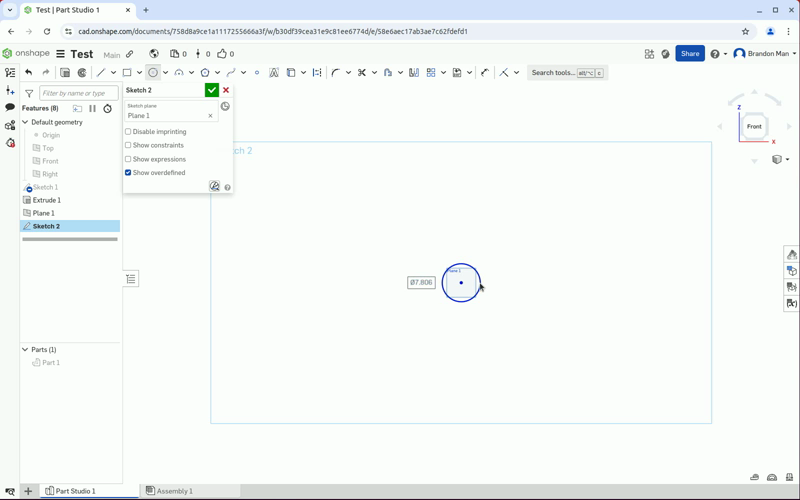
mouse_move(458, 294)
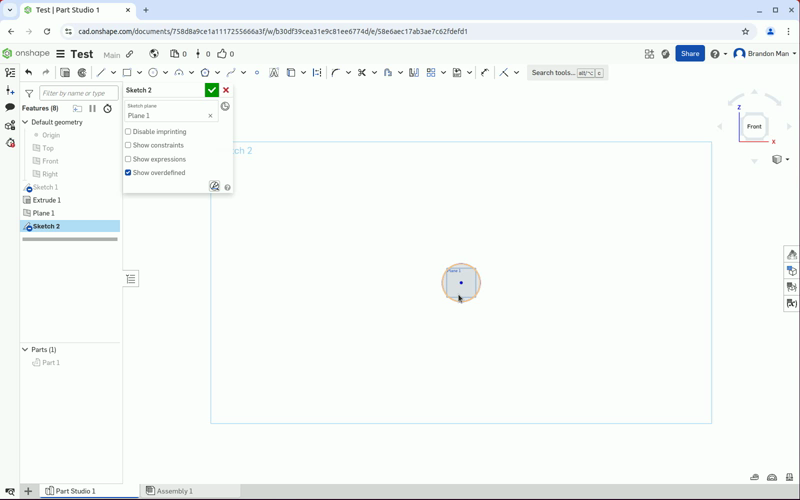
scroll(6)
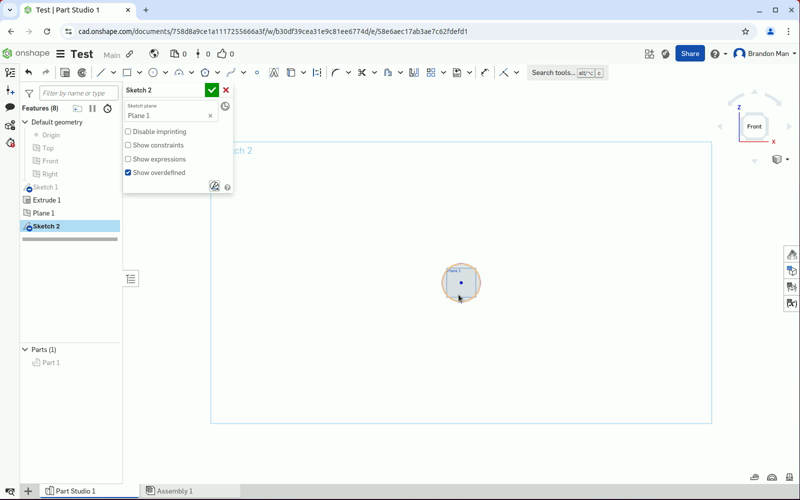
scroll(6)
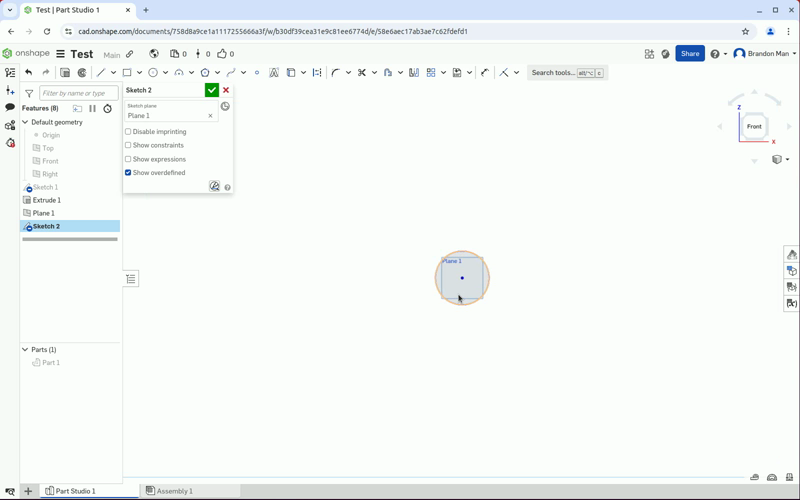
scroll(6)
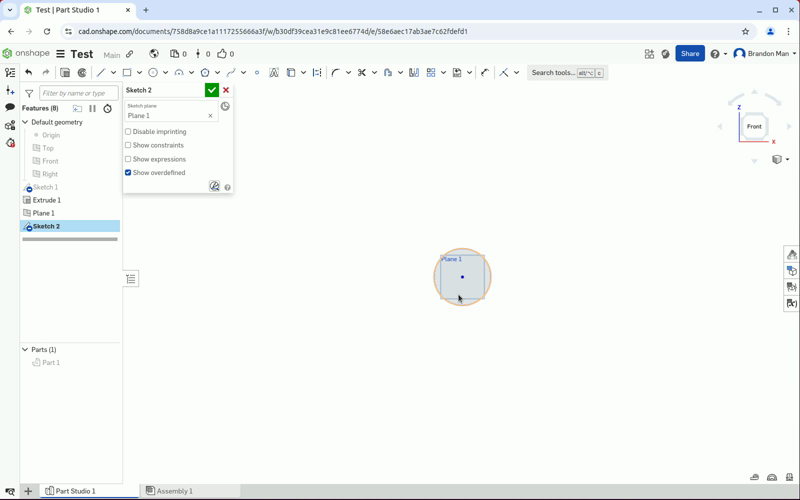
scroll(6)
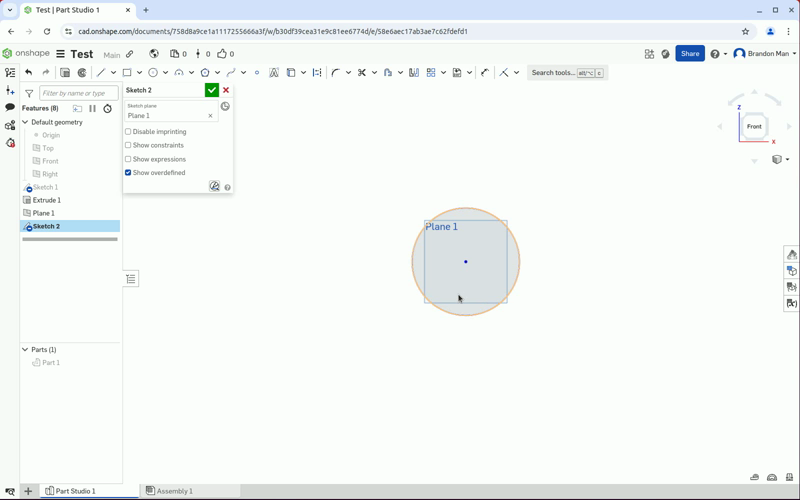
scroll(6)
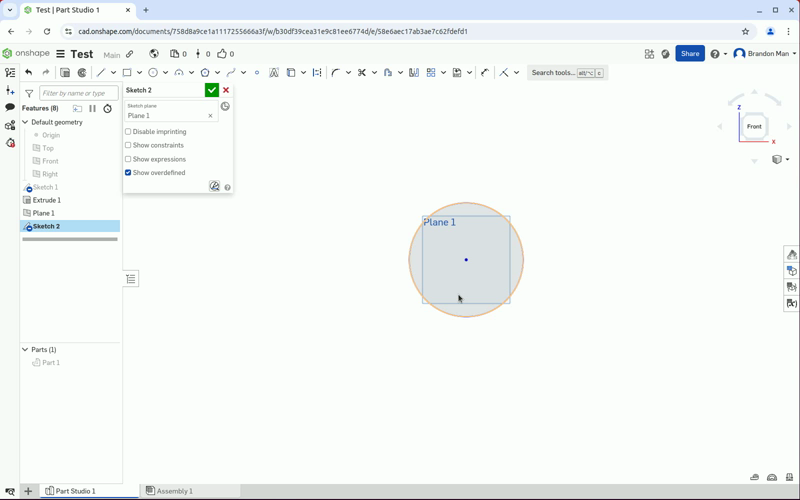
scroll(6)
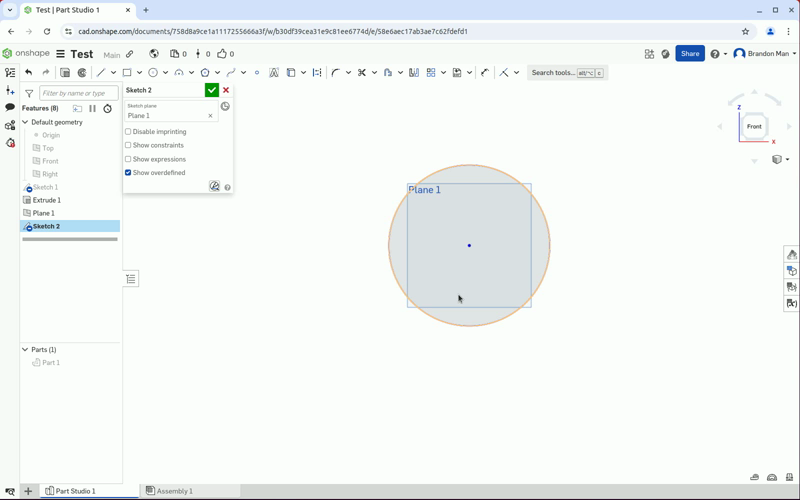
scroll(6)
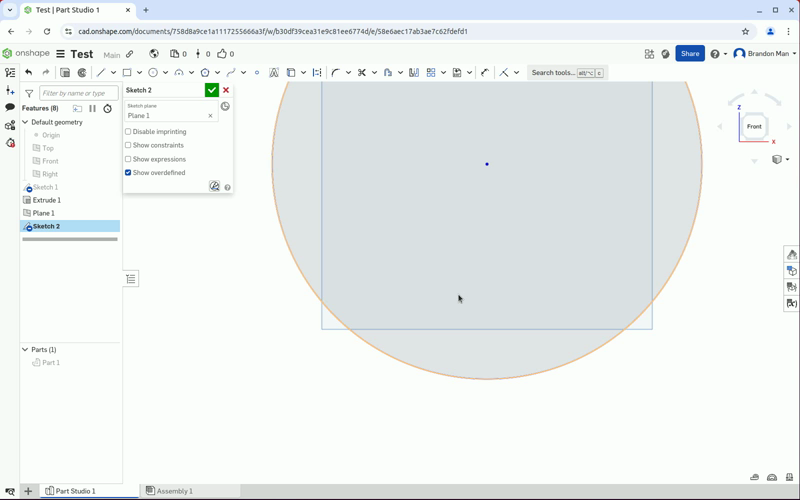
click(458, 294)
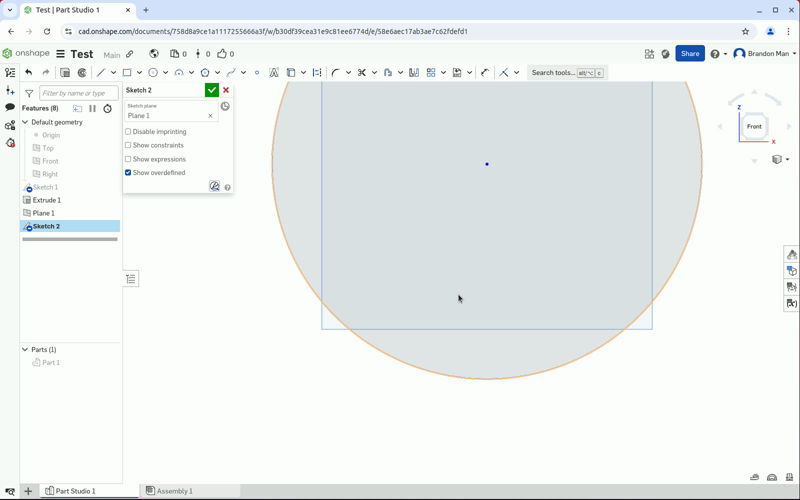
scroll(-6)
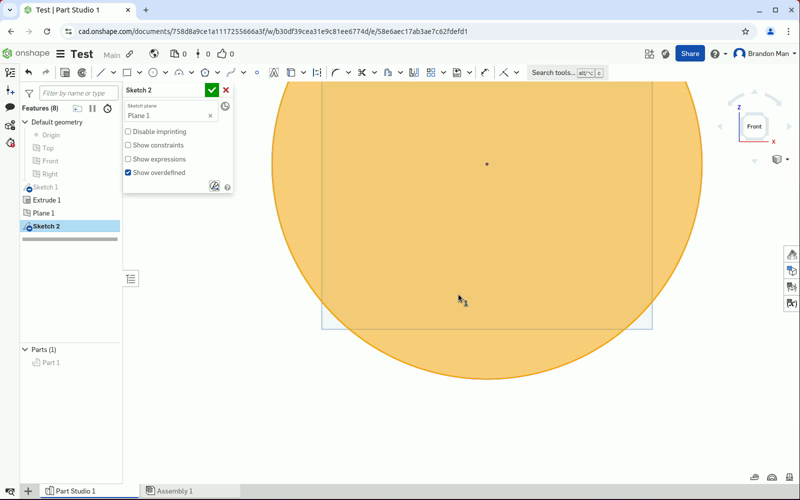
scroll(-6)
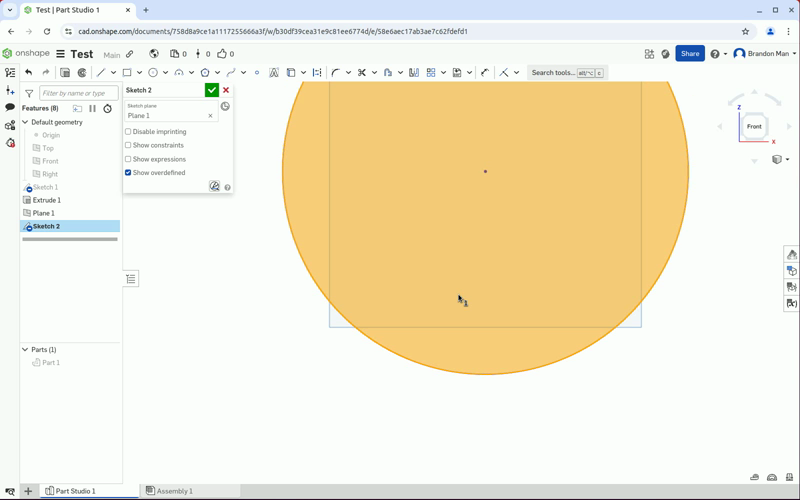
scroll(-6)
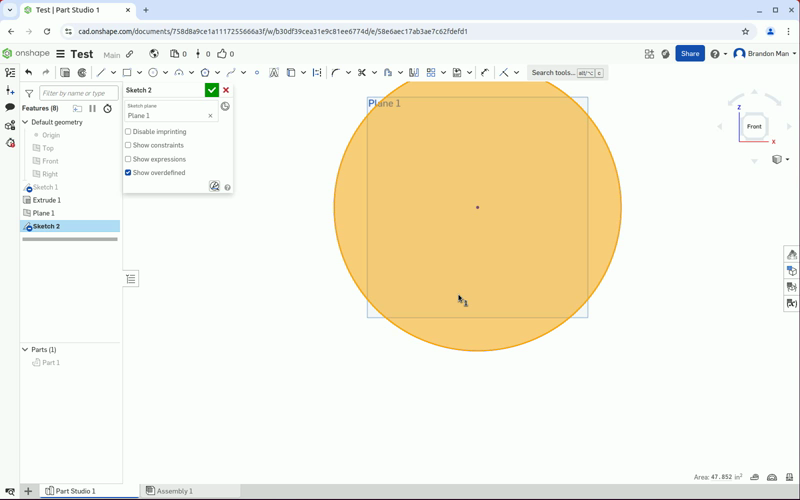
scroll(-6)
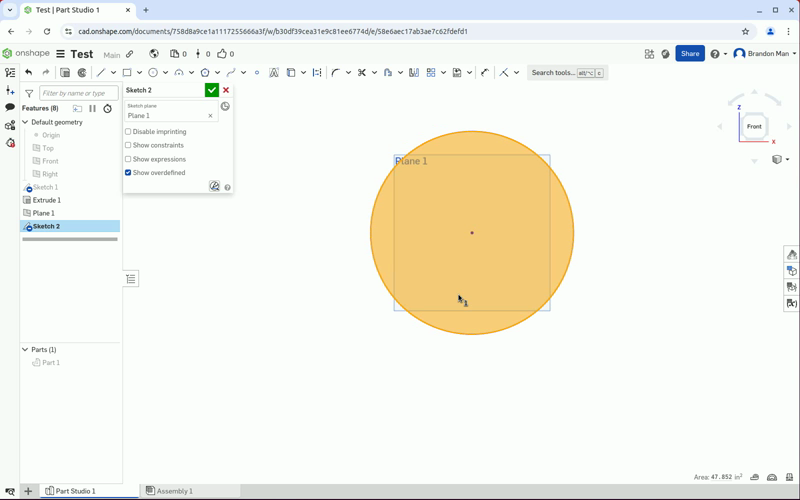
scroll(-6)
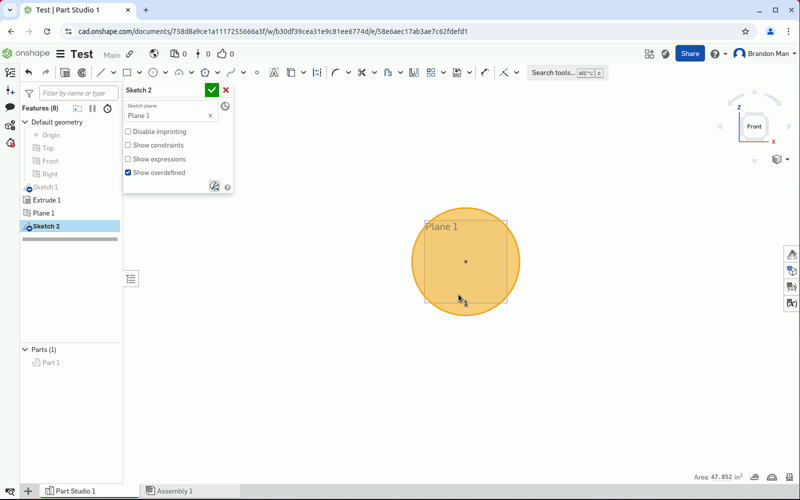
scroll(-6)
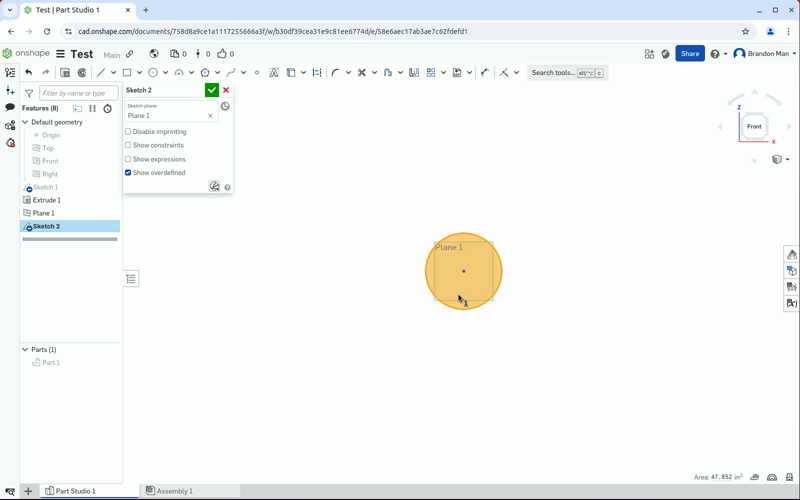
scroll(-6)
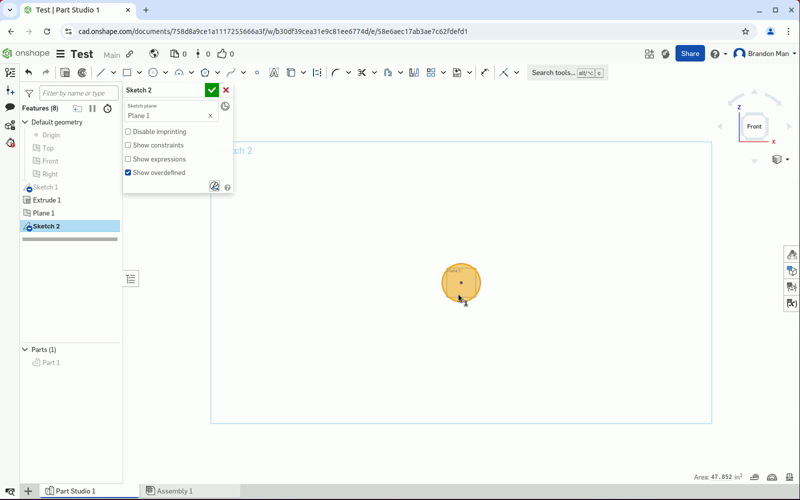
mouse_move(73, 352)
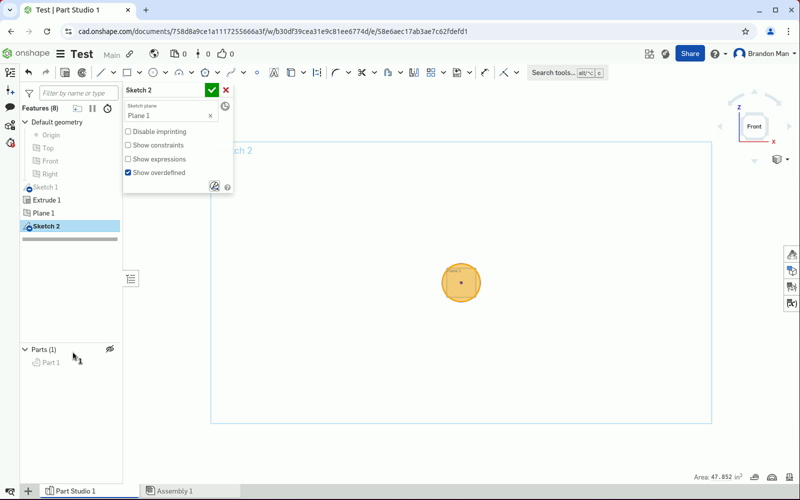
key(shift+y)
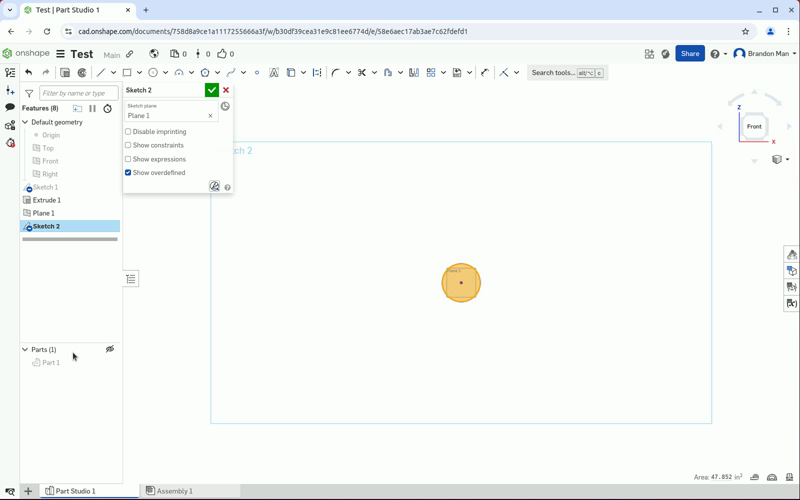
key(shift+e)
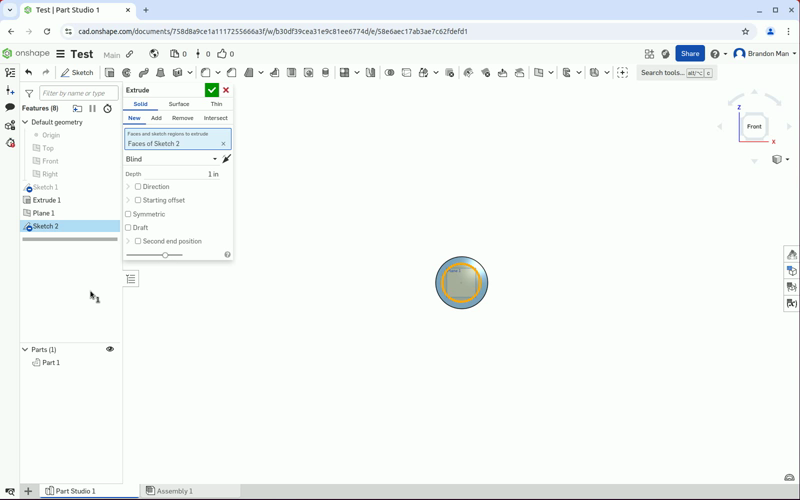
mouse_move(143, 106)
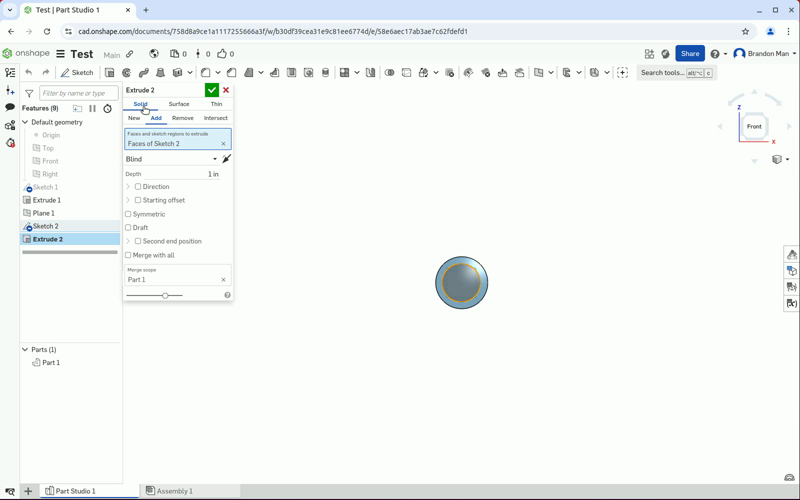
click(143, 106)
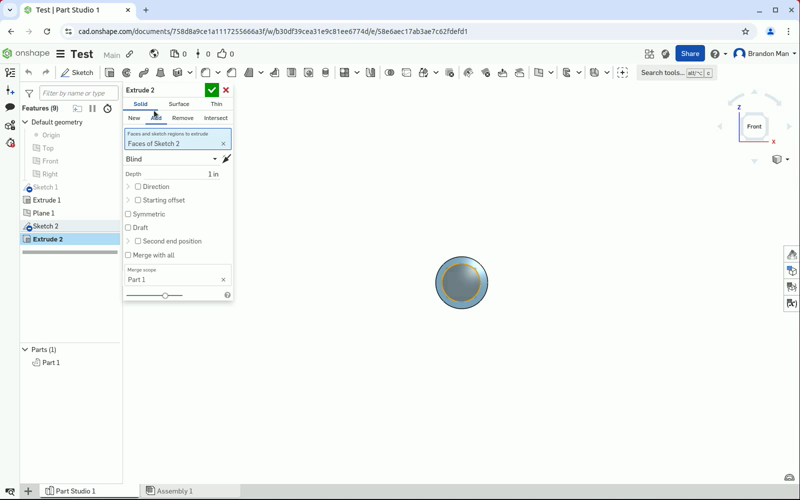
mouse_move(186, 120)
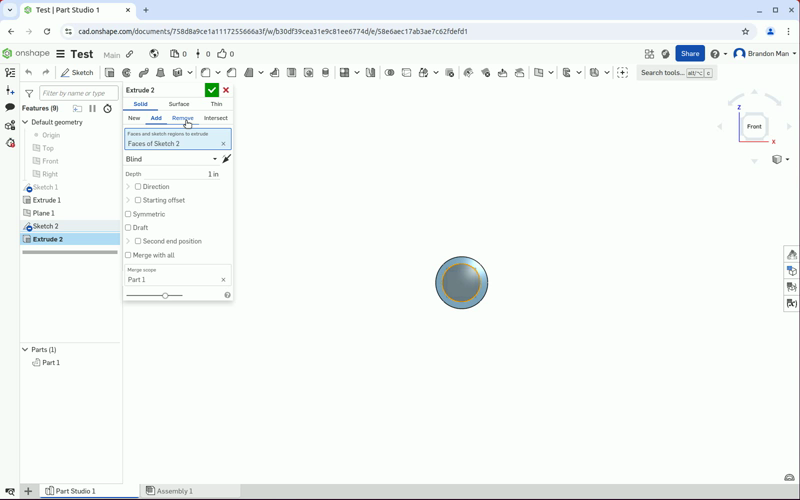
click(186, 120)
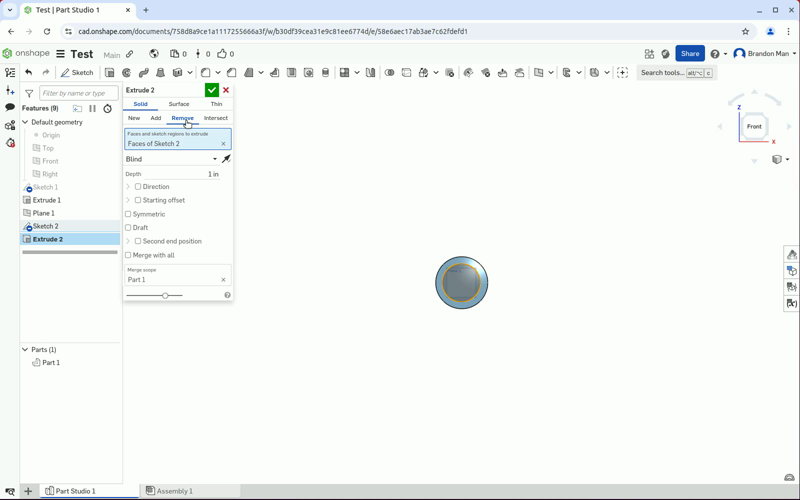
key(tab, 4)
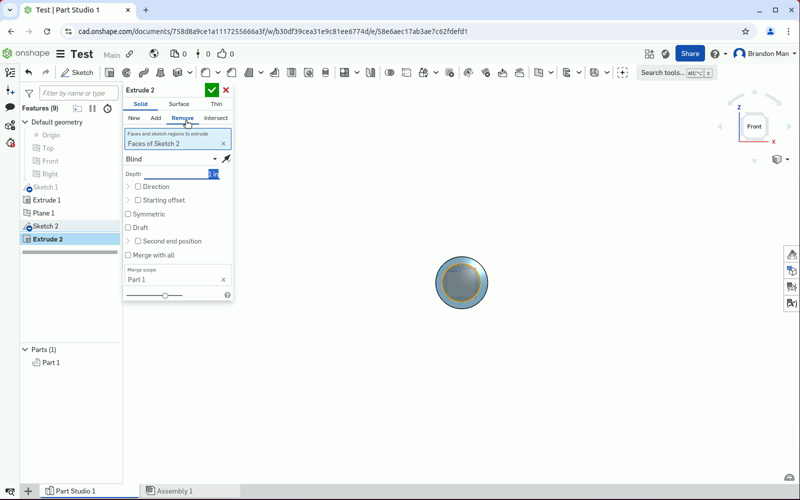
text(20.46)
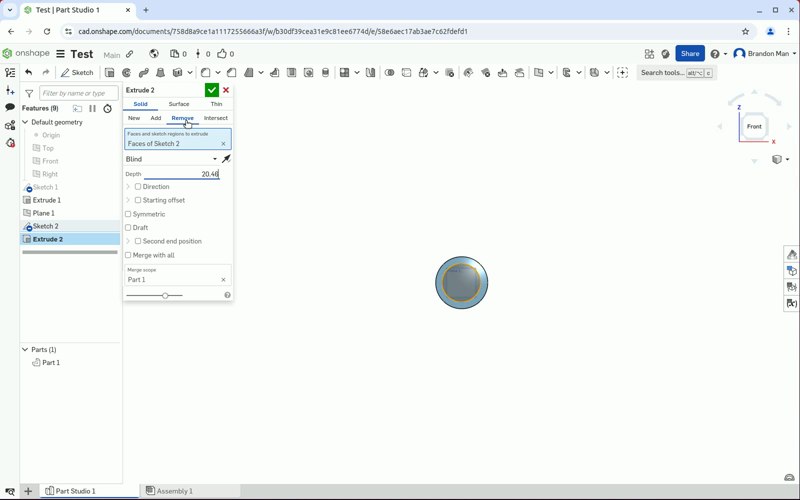
key(tab, 6)
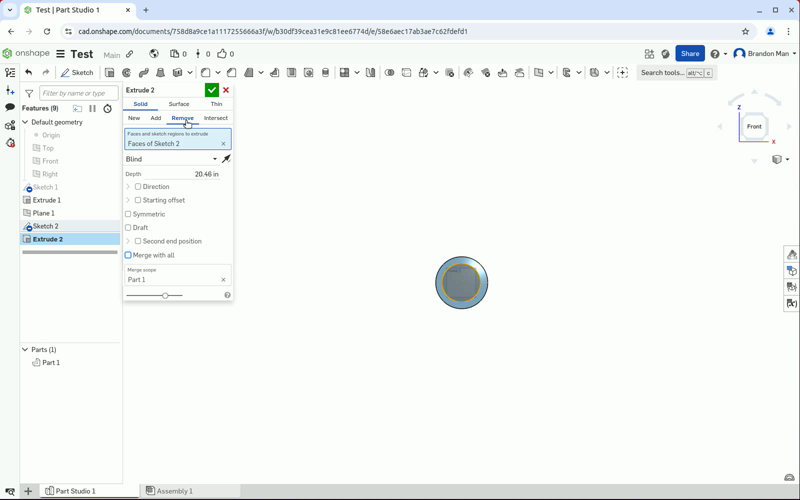
key(space)
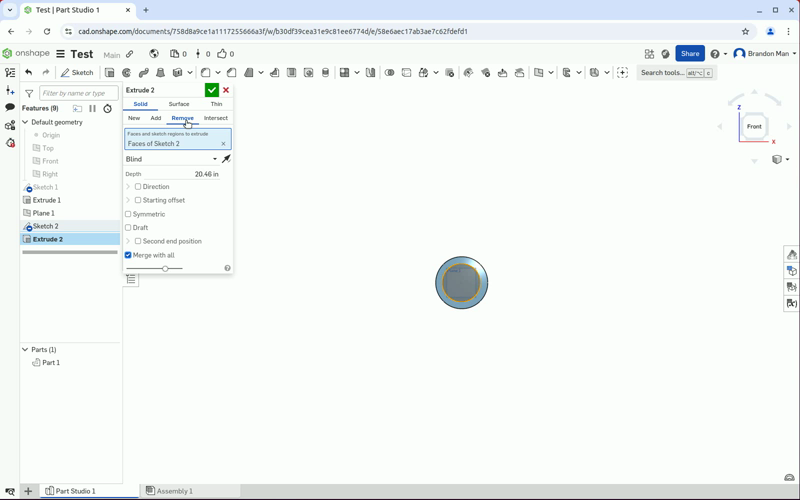
key(enter)
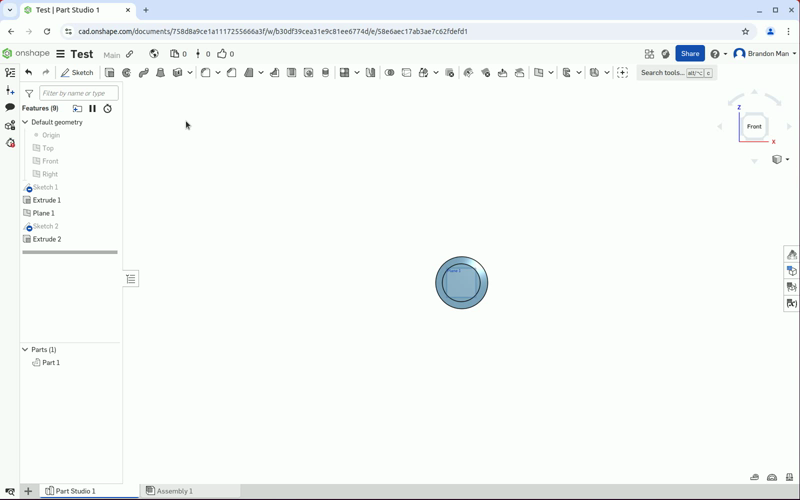
key(shift+h)
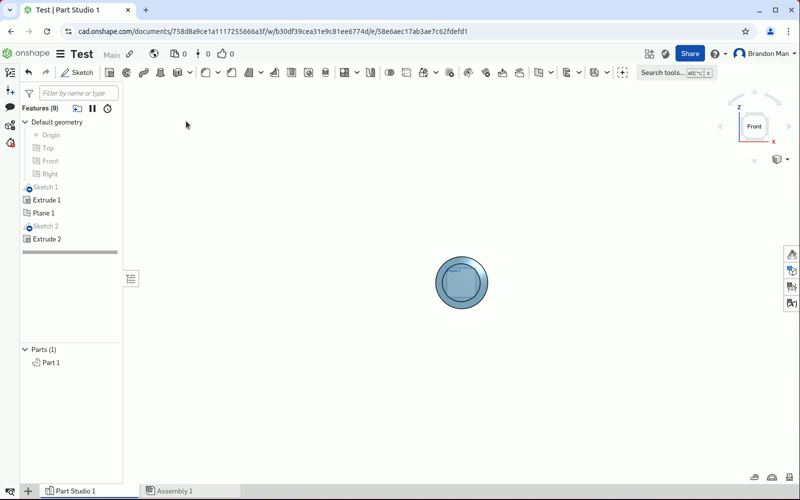
key(shift+h)
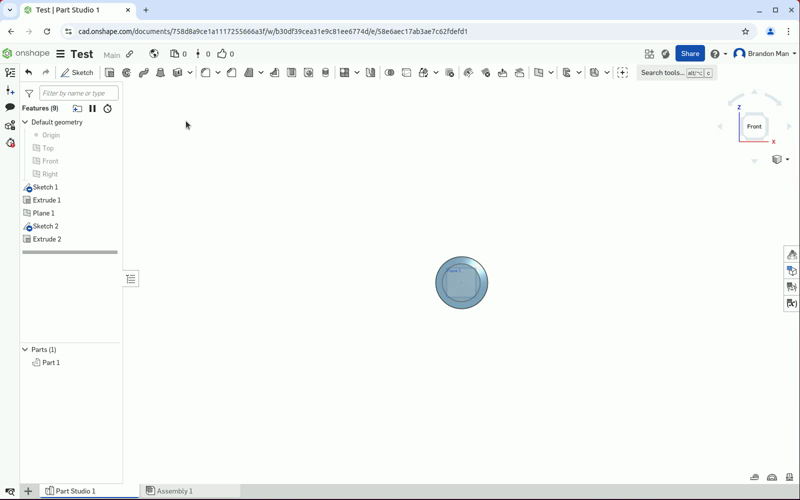
key(shift+7)
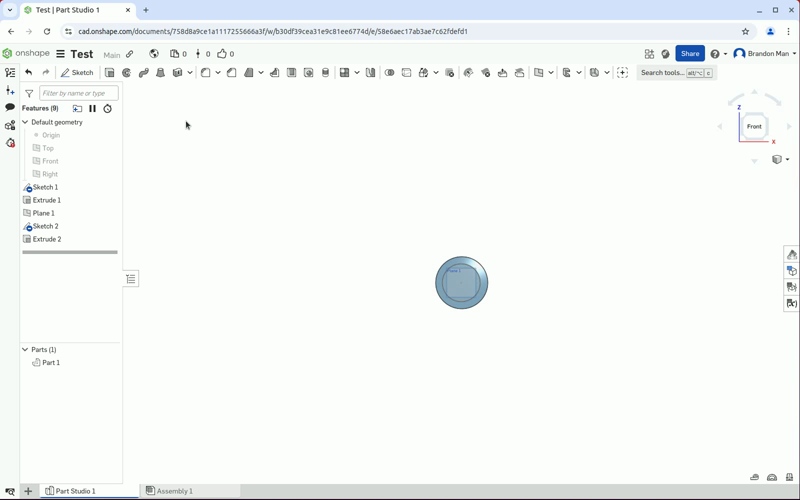
key(left, 2)
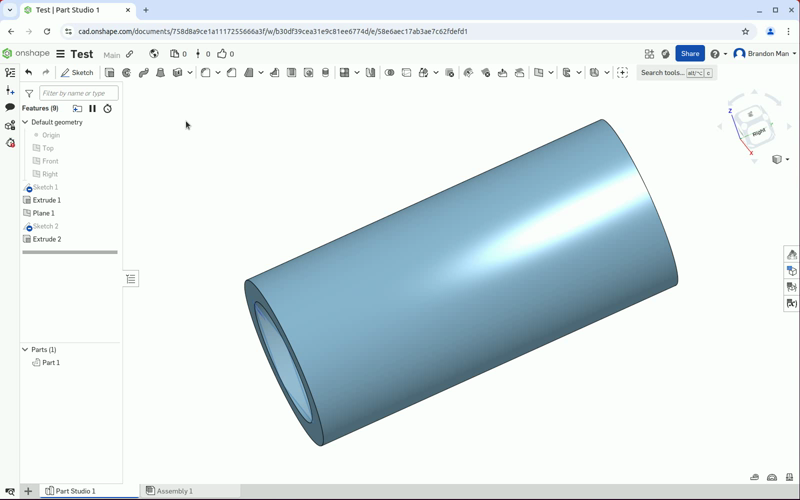
key(down, 2)
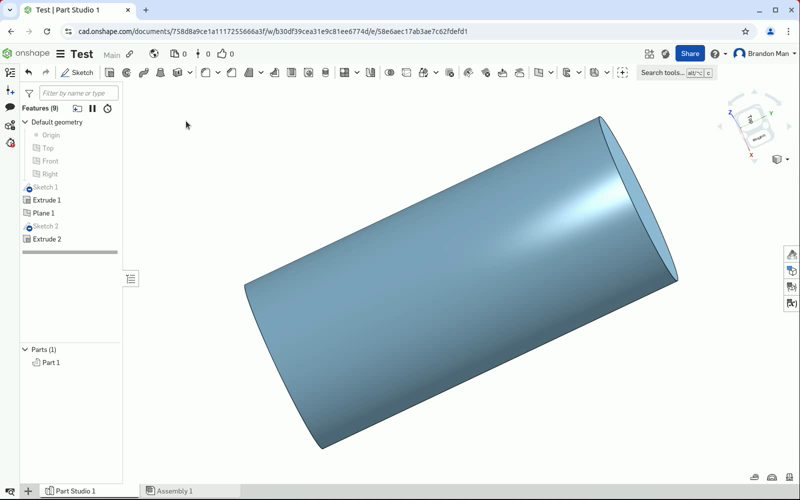
key(up, 2)
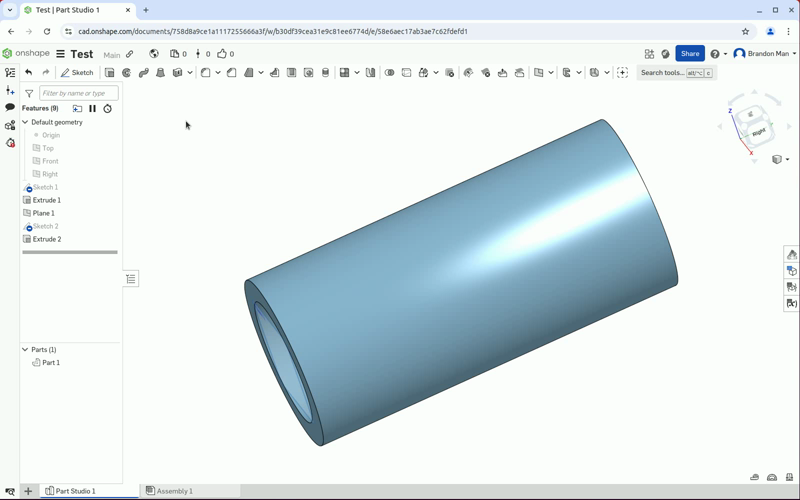
key(right, 2)
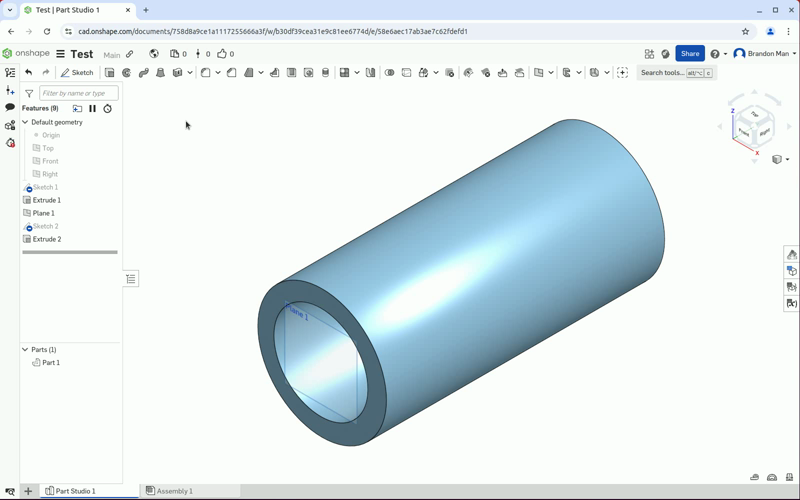
mouse_move(73, 189)
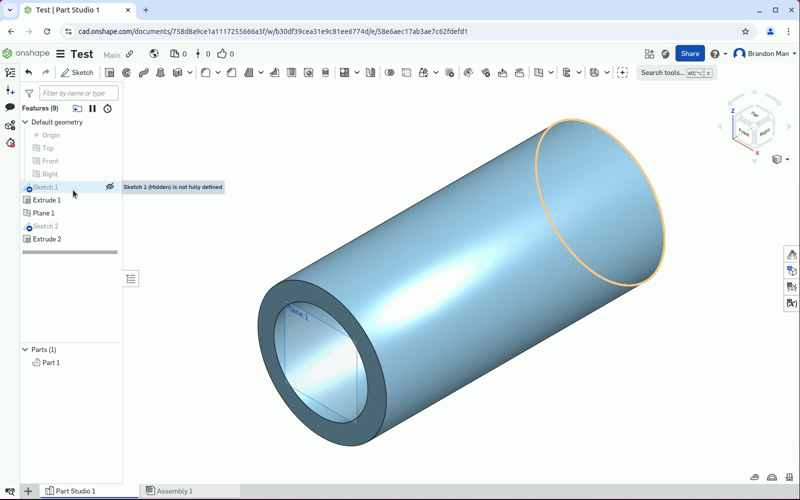
click(73, 189)